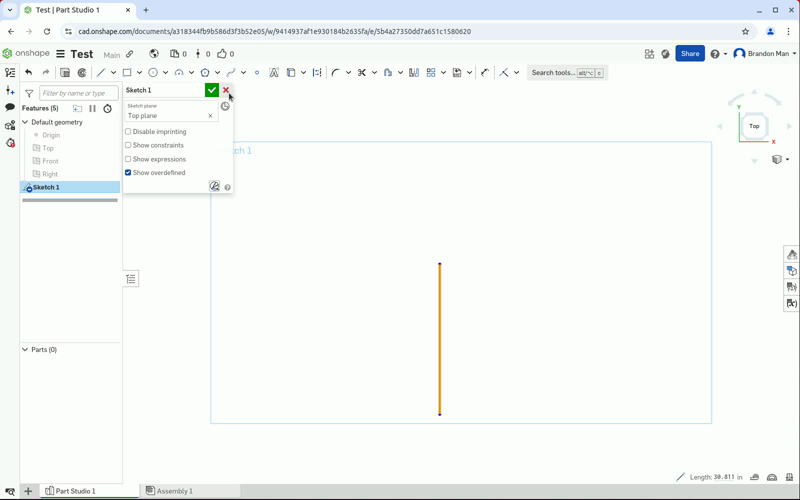
key(shift+h)
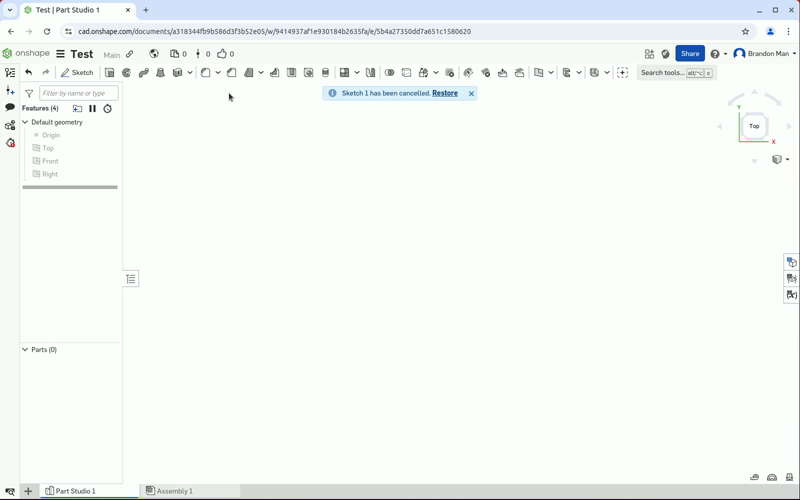
mouse_move(73, 352)
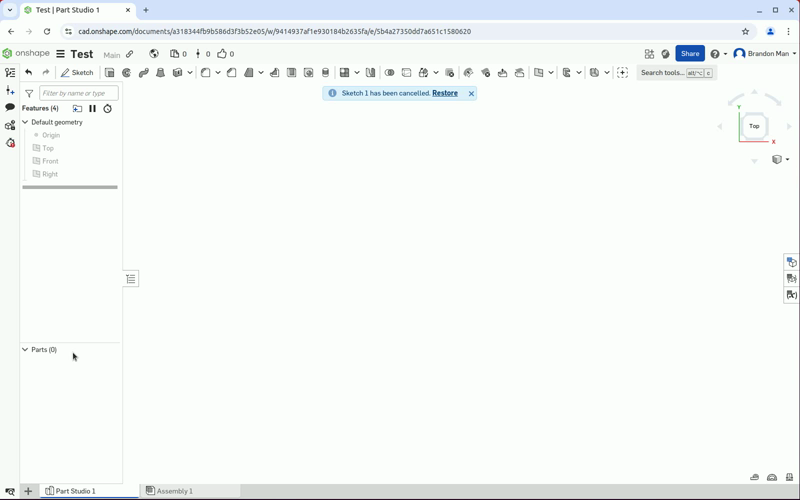
key(y)
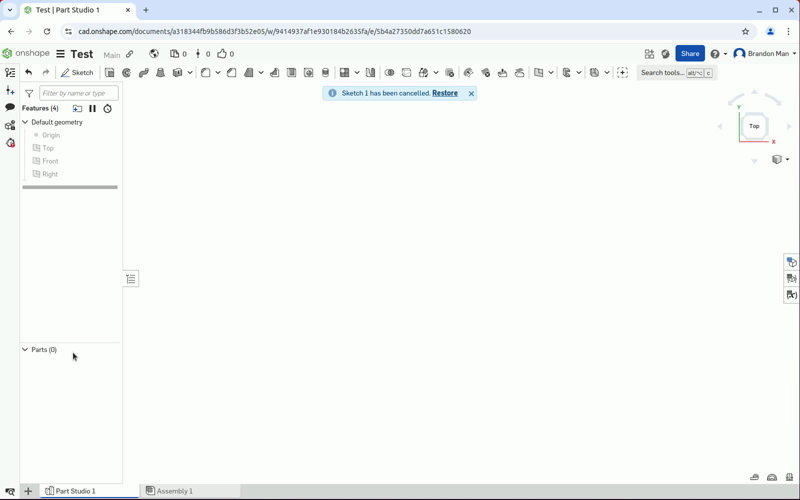
key(shift+p)
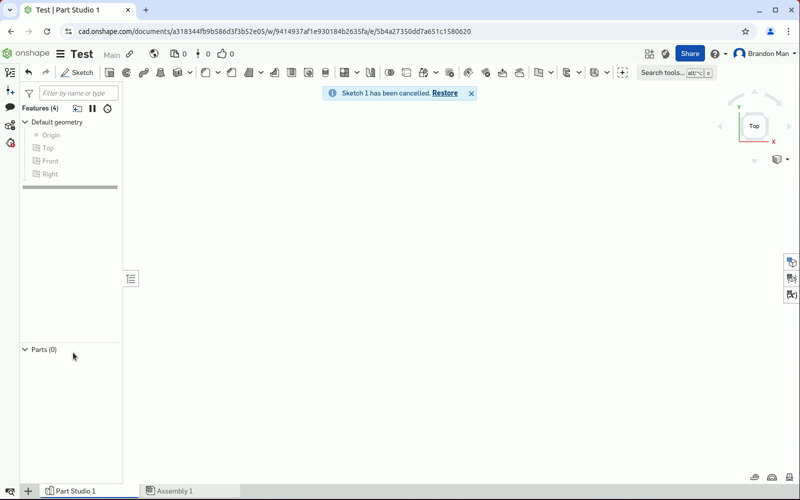
key(space)
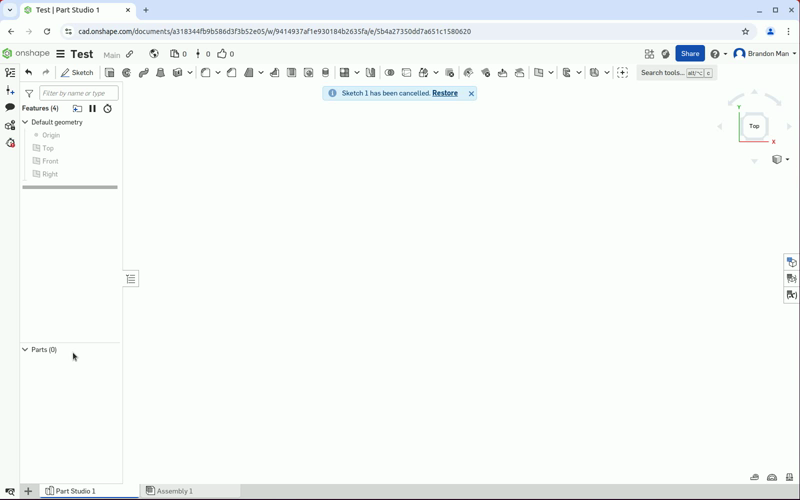
key_down(shift)
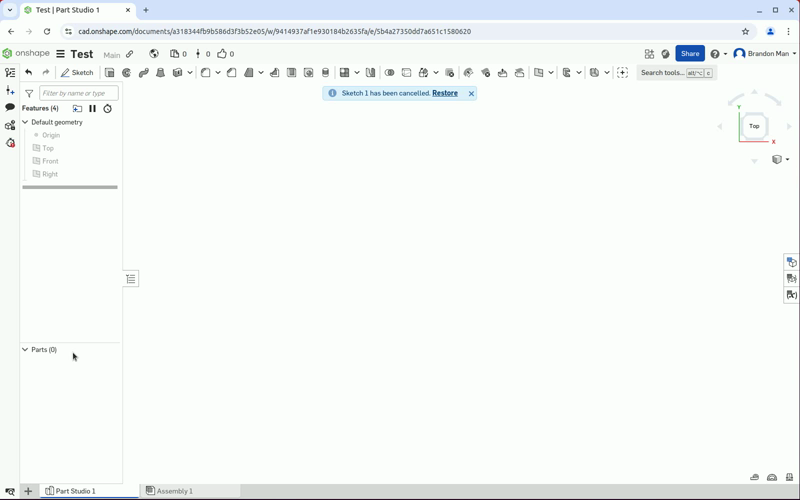
key(up)
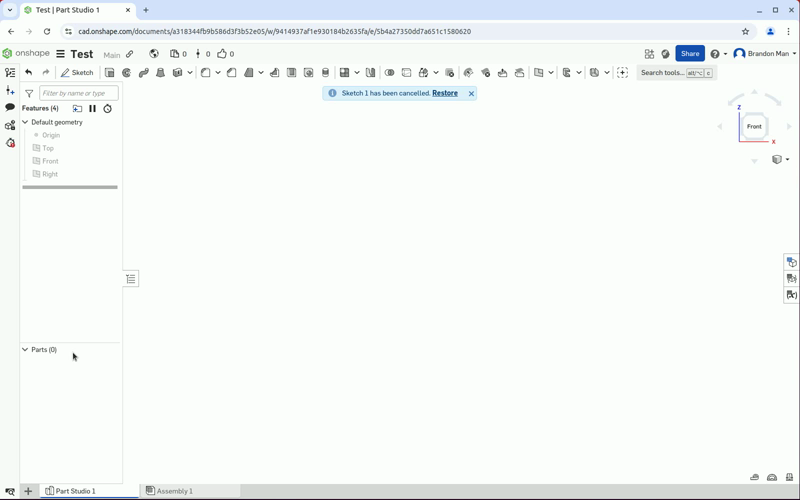
key_up(shift)
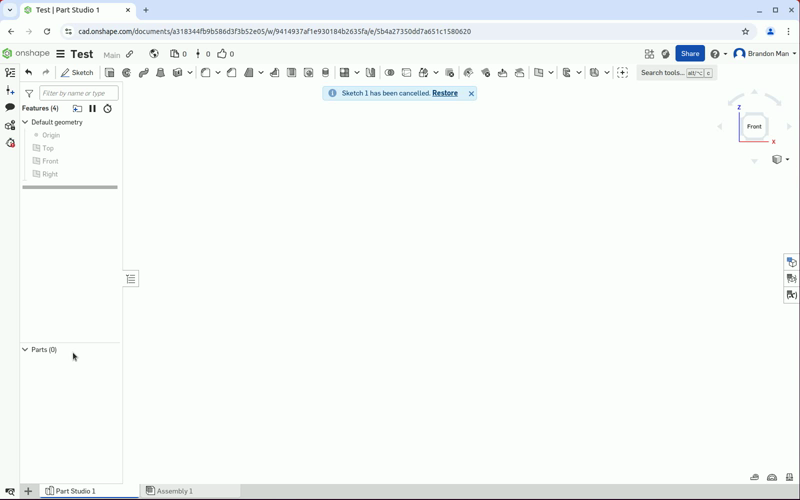
mouse_move(73, 352)
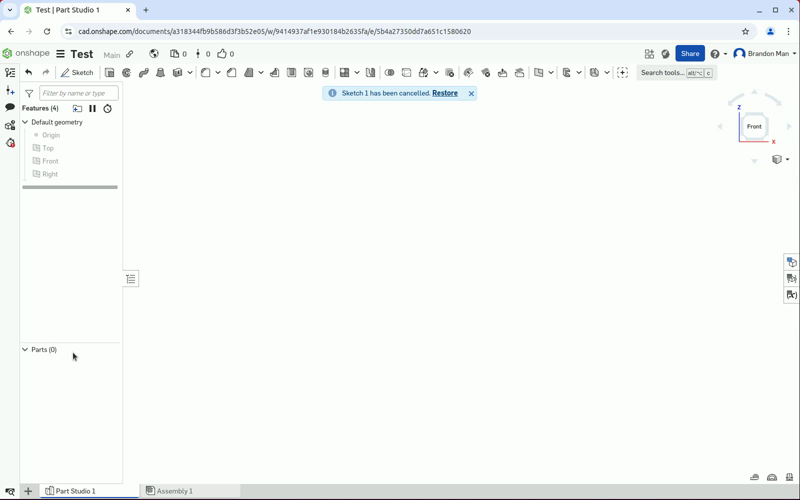
key(shift+y)
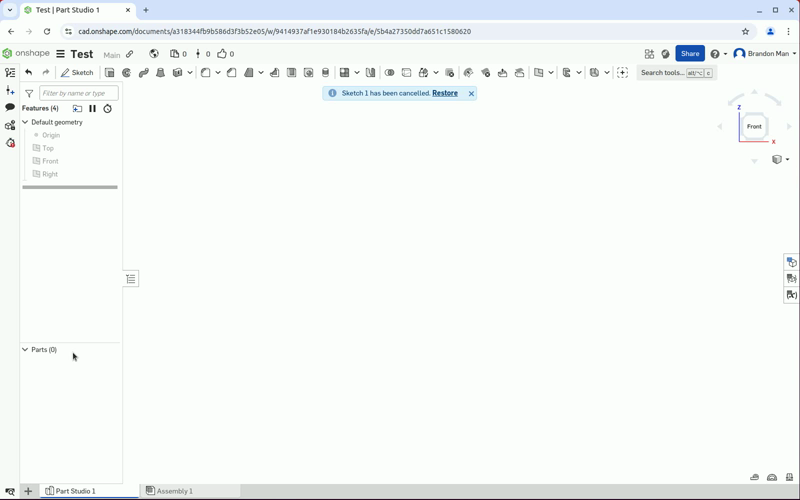
key(shift+s)
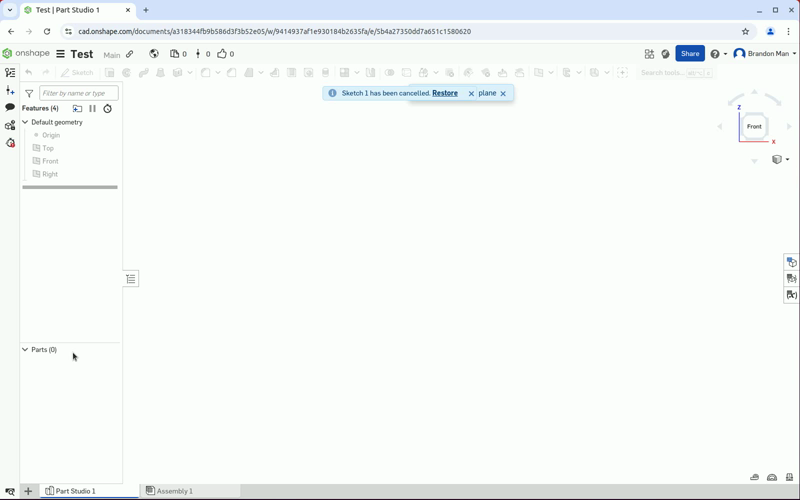
mouse_move(73, 163)
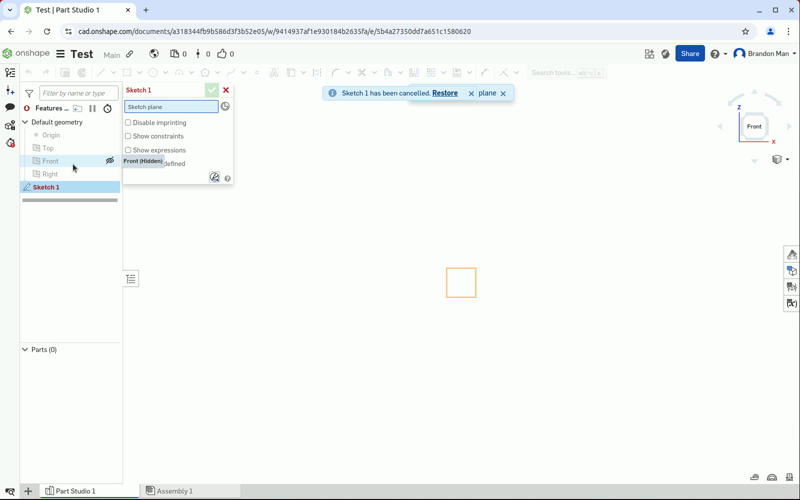
click(73, 163)
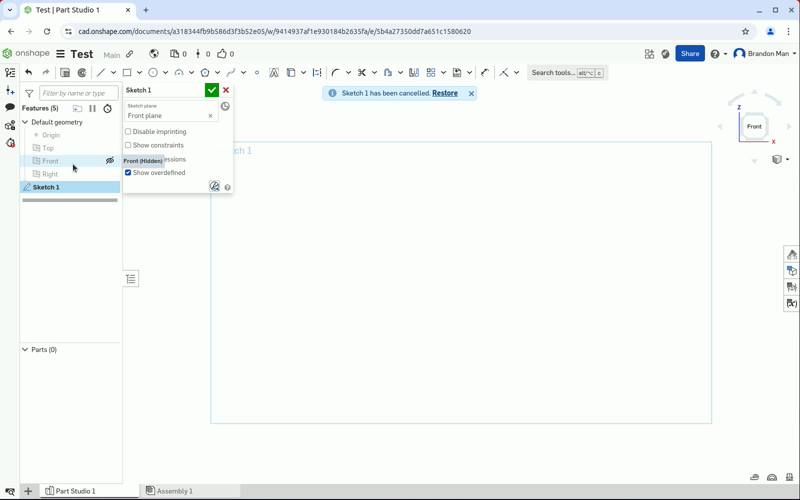
mouse_move(73, 352)
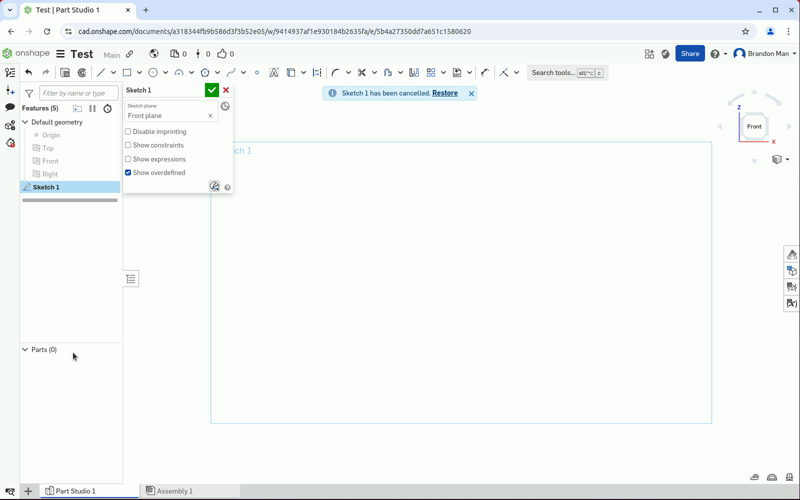
key(y)
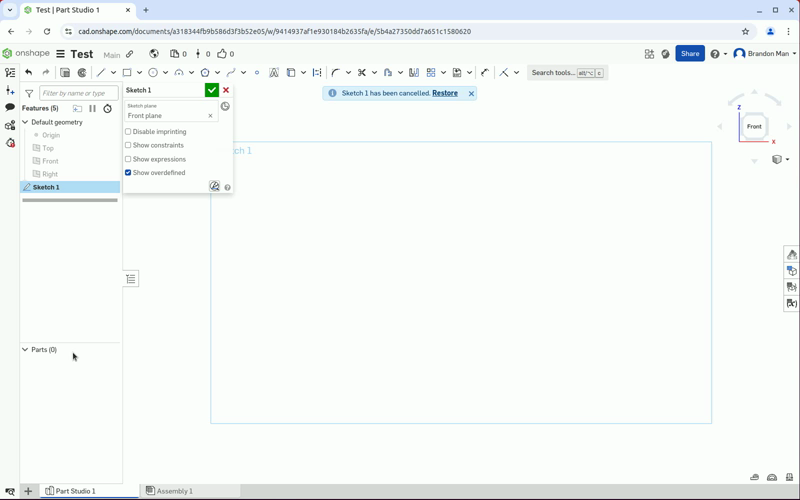
key(c)
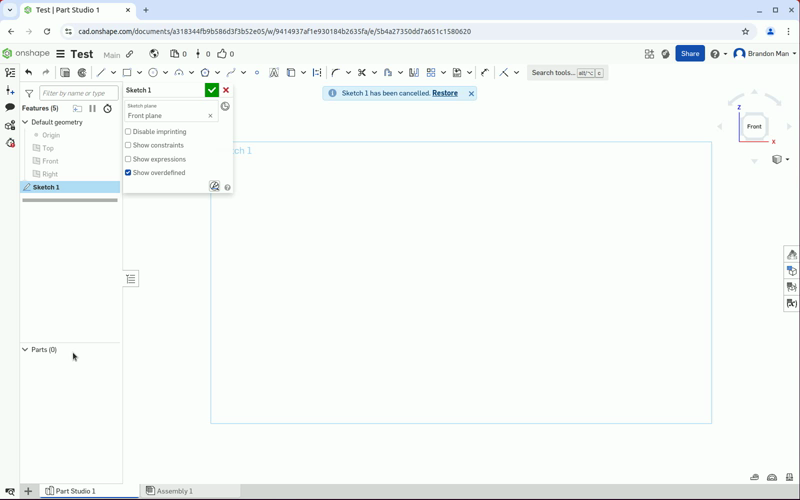
key_down(shift)
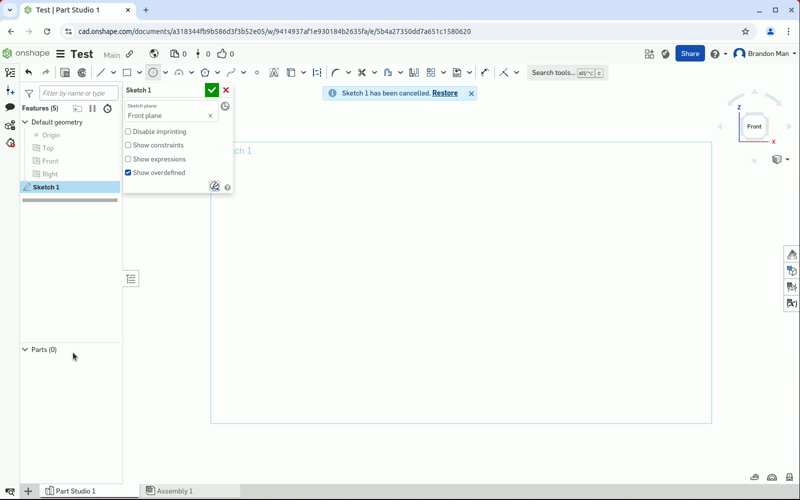
mouse_move(460, 210)
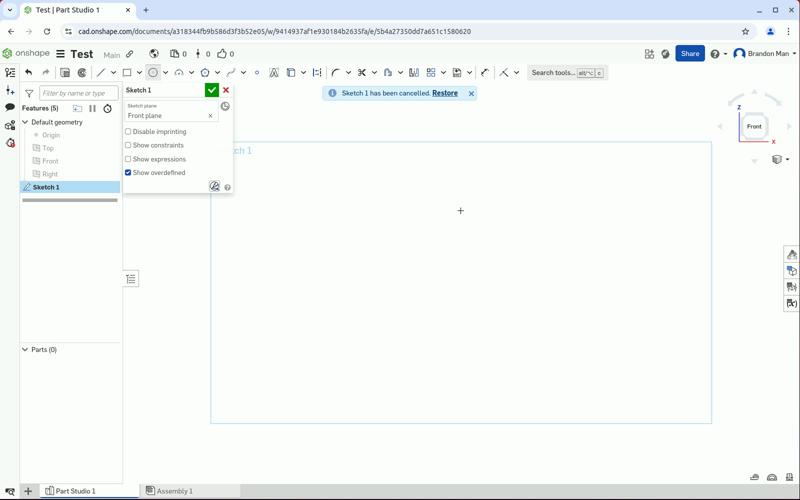
click(460, 210)
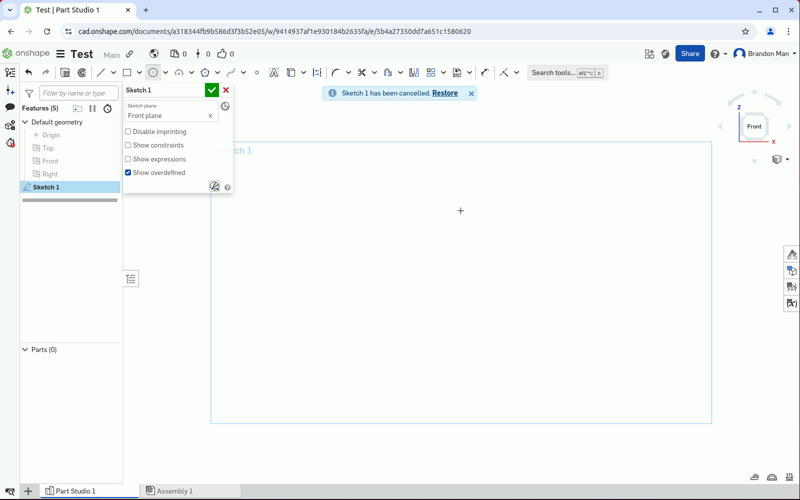
key_up(shift)
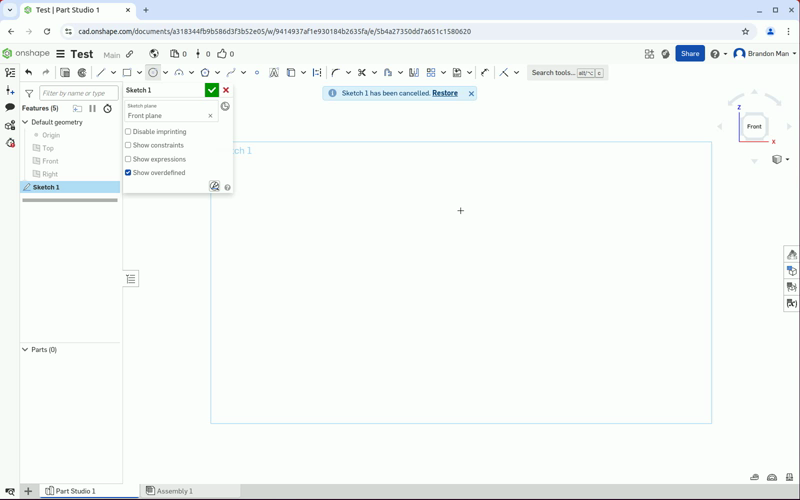
mouse_move(478, 210)
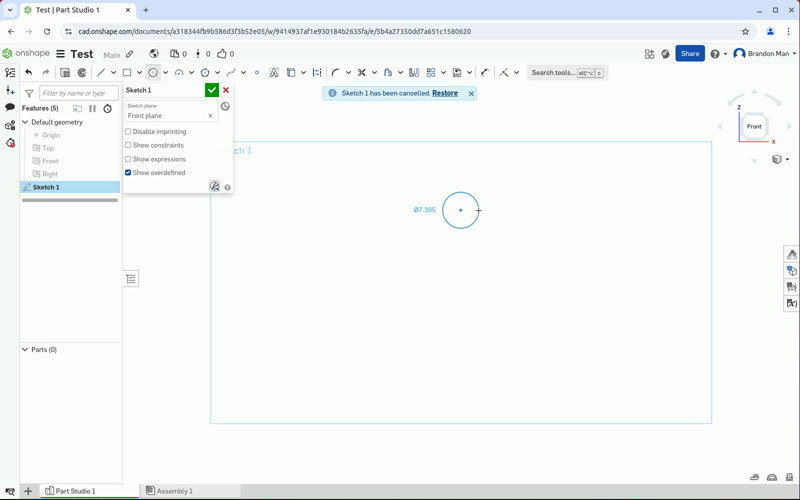
click(478, 210)
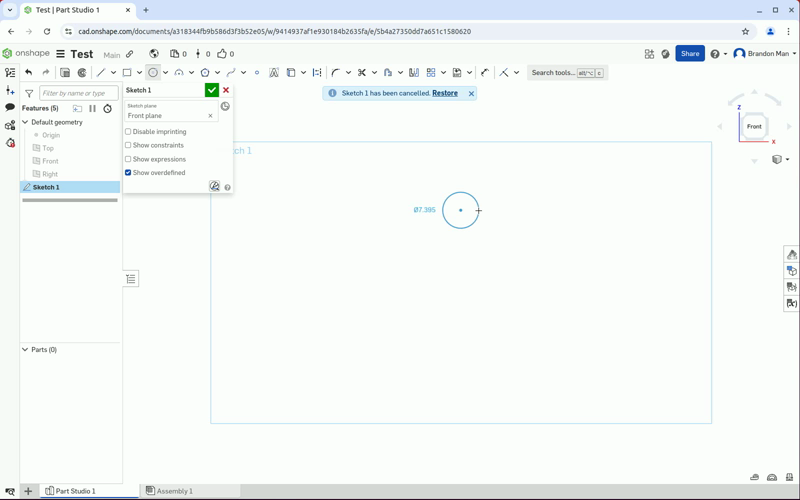
key(esc)
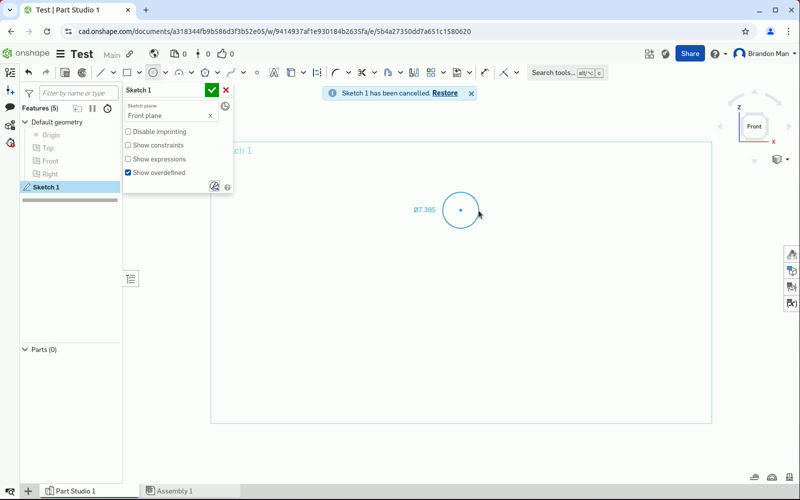
mouse_move(448, 205)
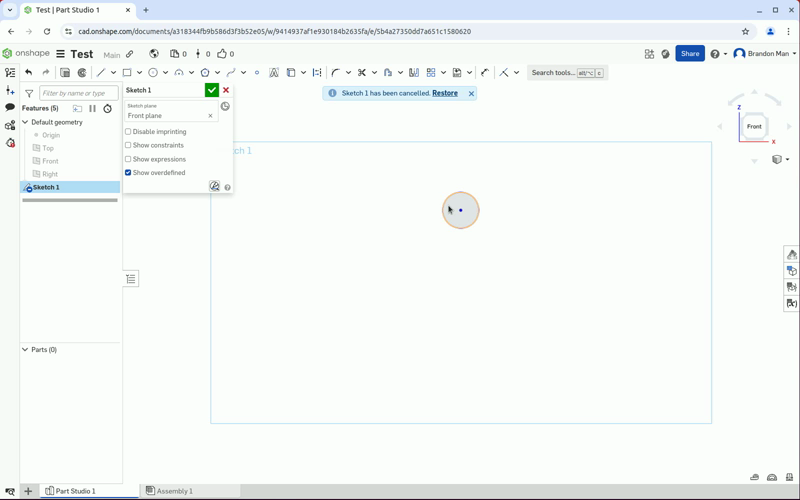
scroll(6)
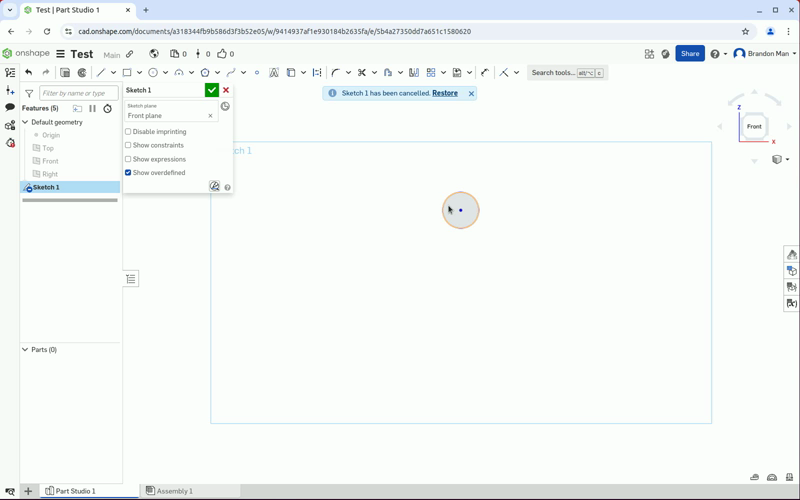
scroll(6)
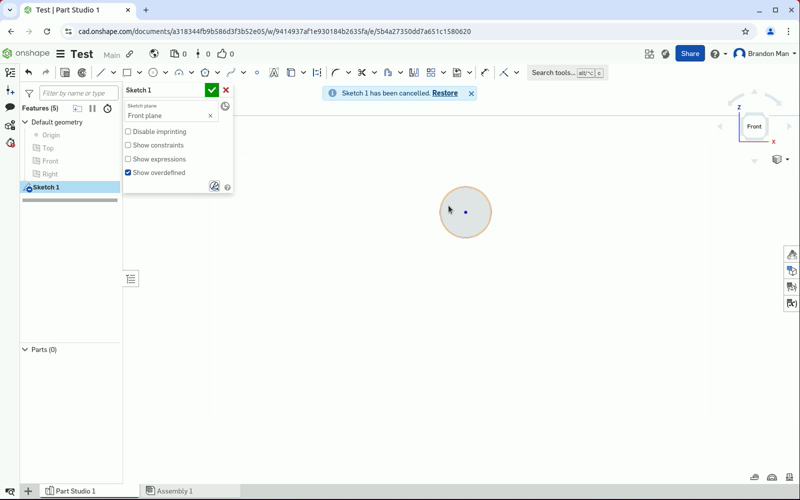
scroll(6)
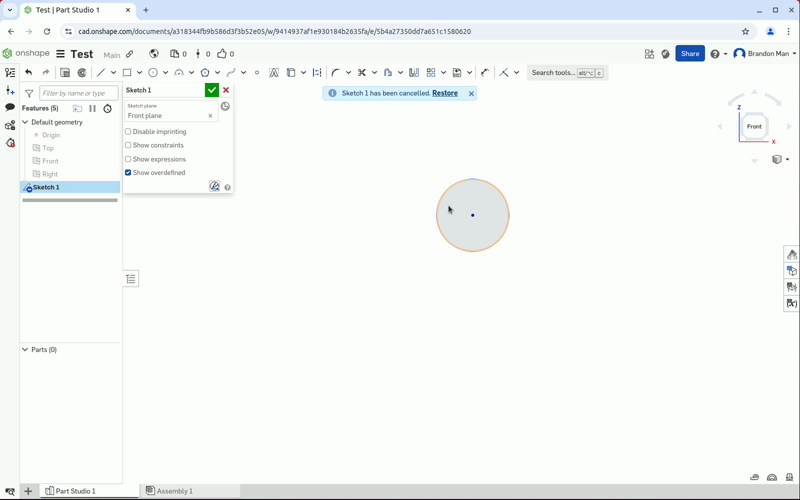
scroll(6)
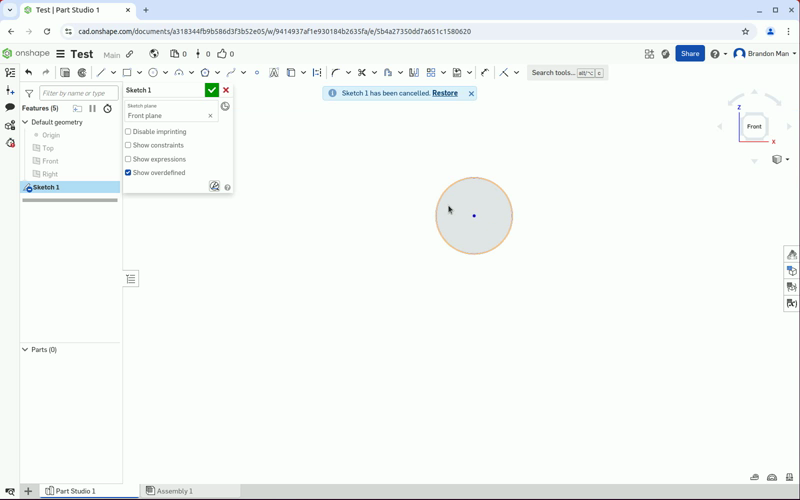
scroll(6)
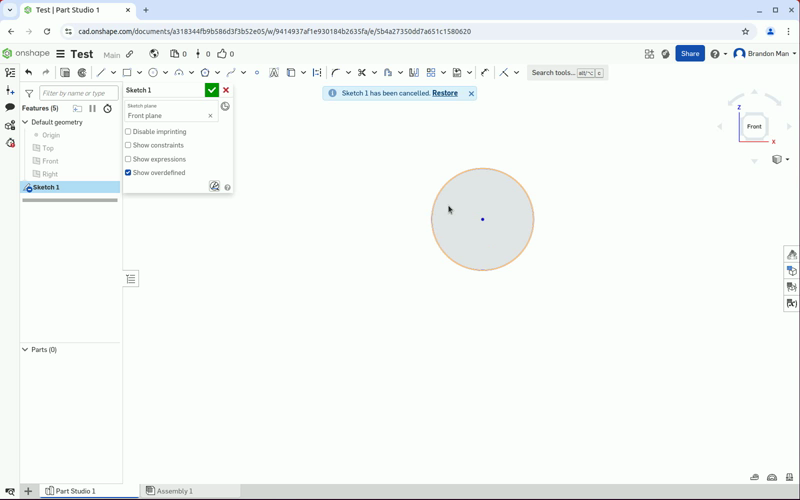
scroll(6)
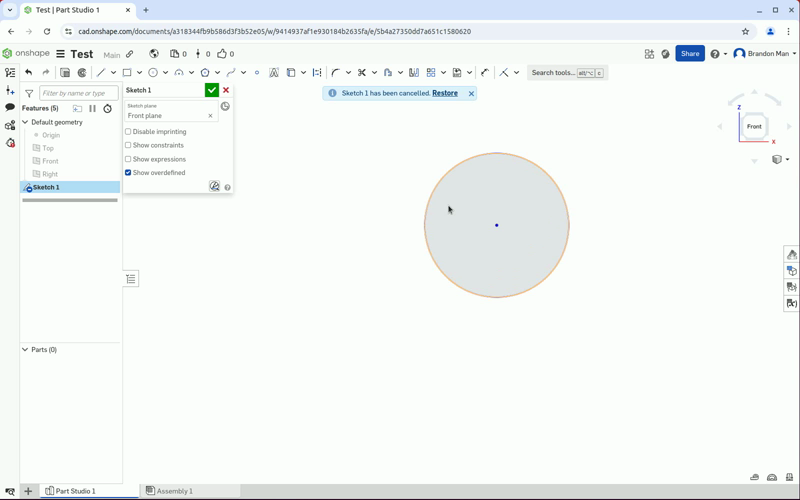
scroll(6)
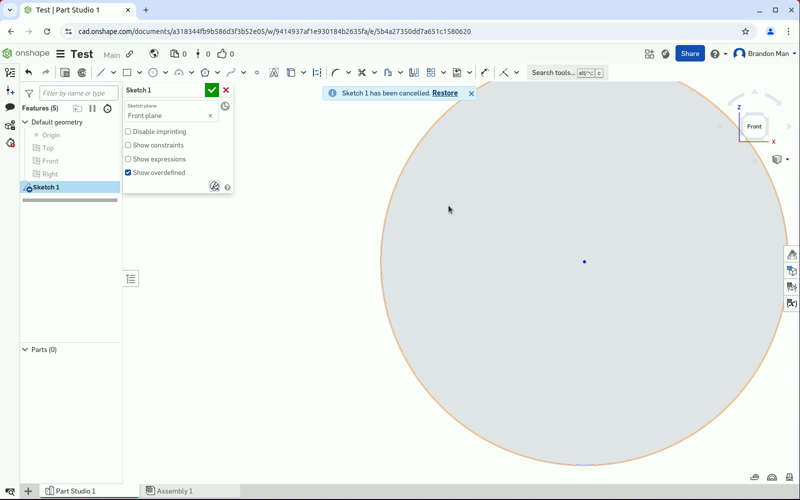
click(448, 205)
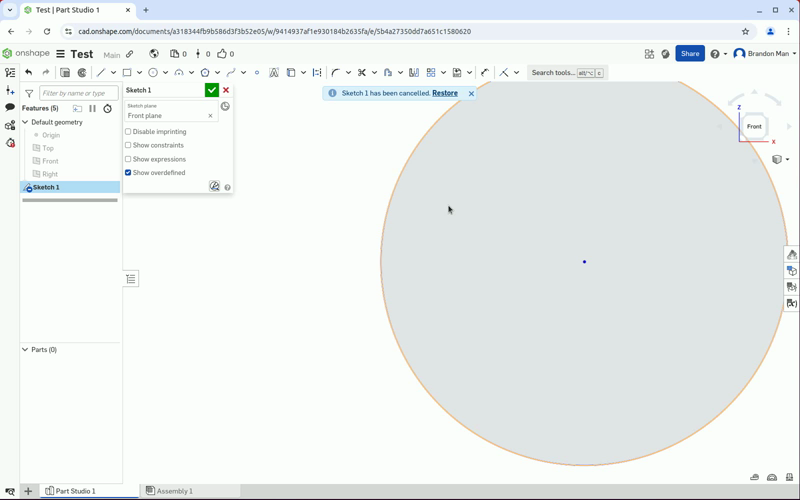
scroll(-6)
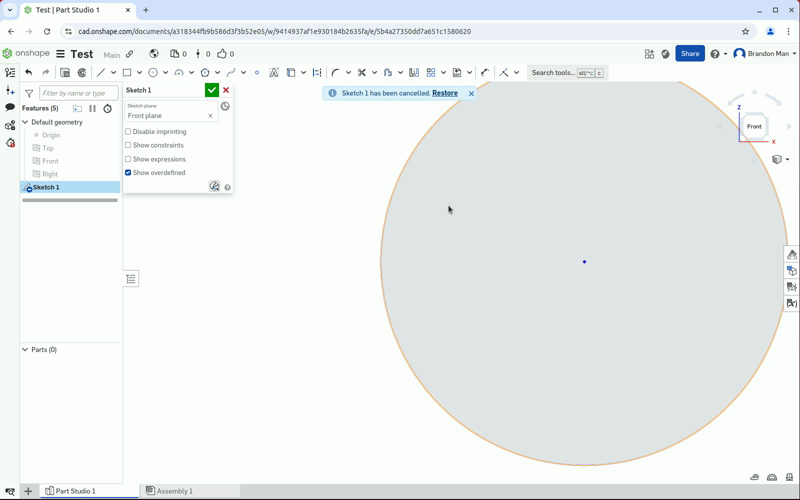
scroll(-6)
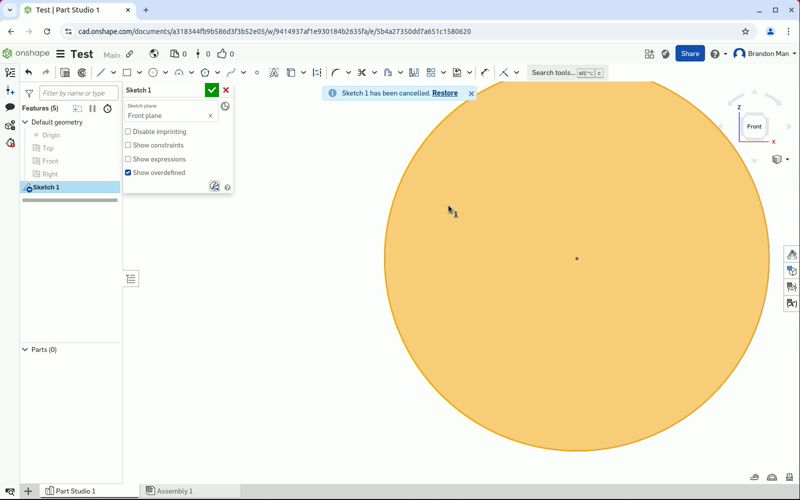
scroll(-6)
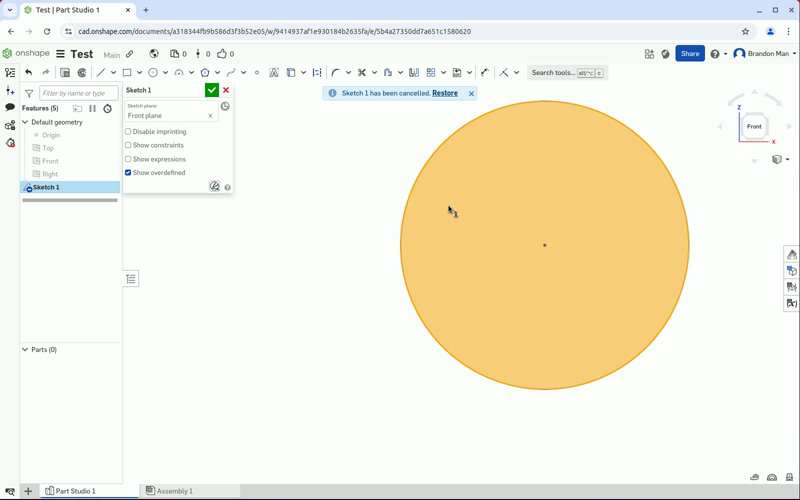
scroll(-6)
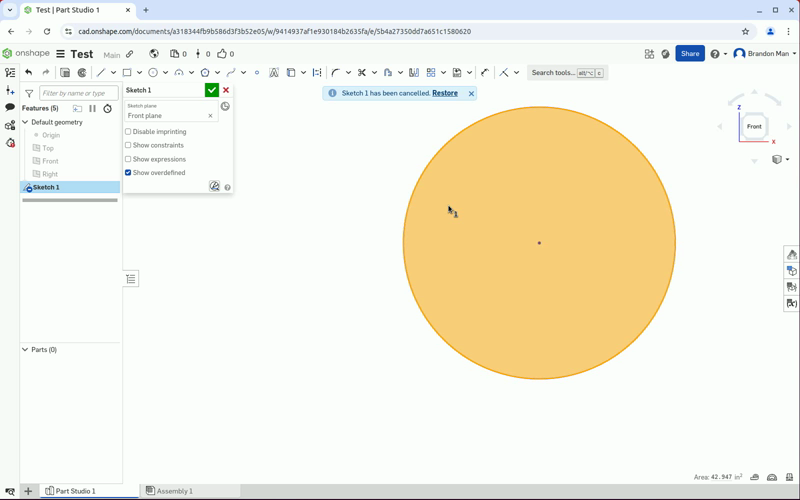
scroll(-6)
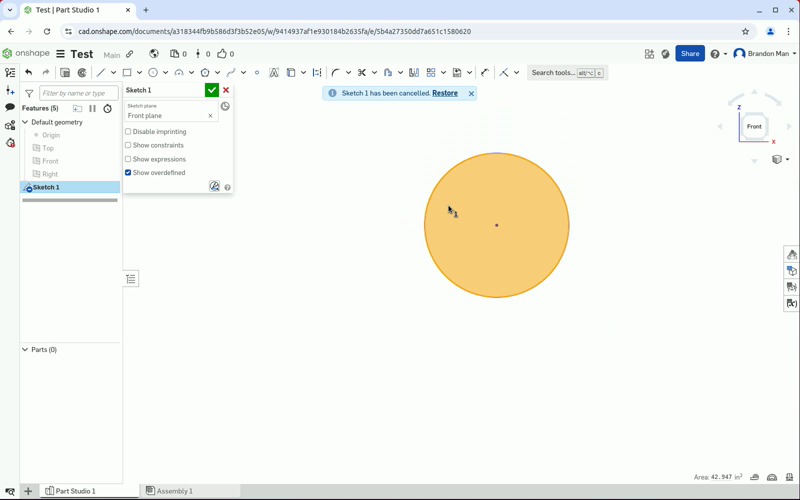
scroll(-6)
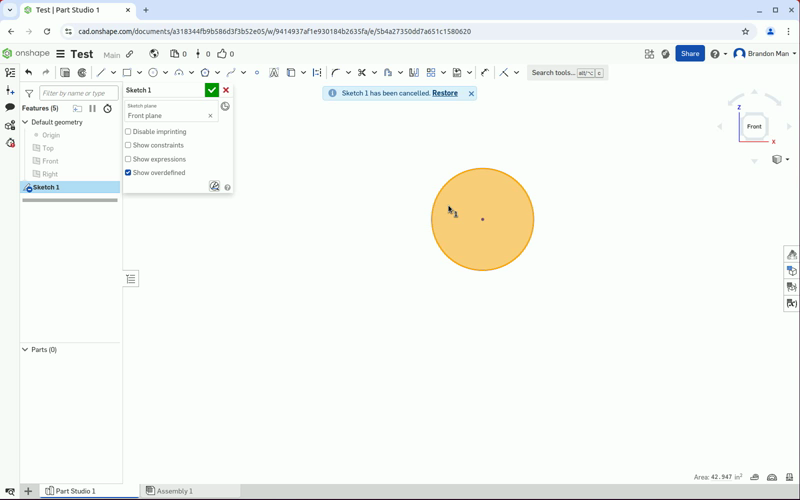
scroll(-6)
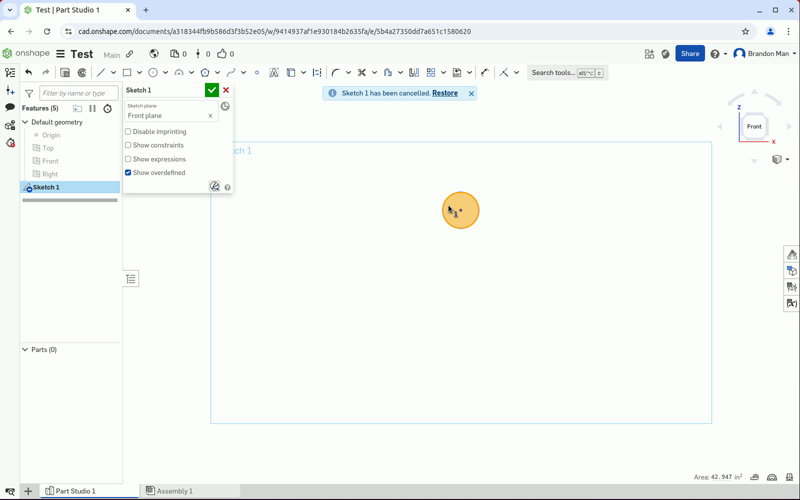
mouse_move(73, 352)
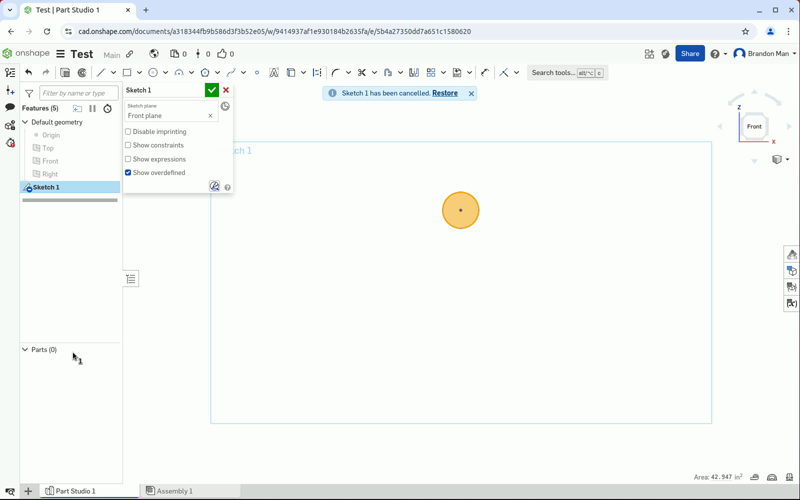
key(shift+y)
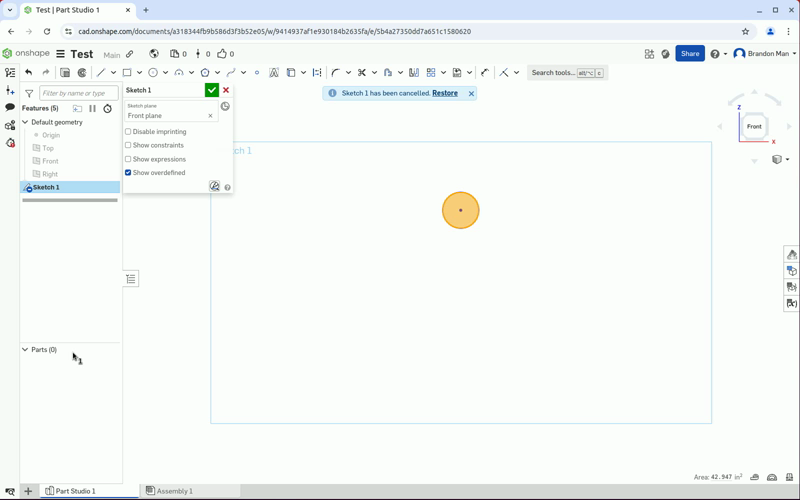
key(shift+e)
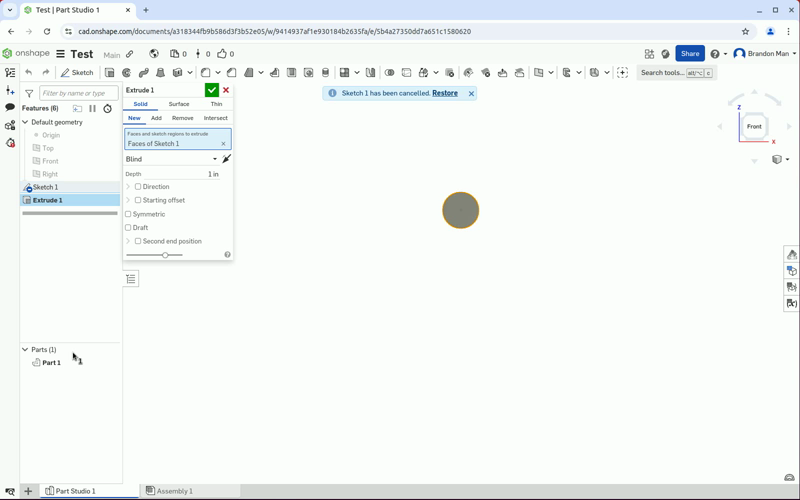
mouse_move(143, 106)
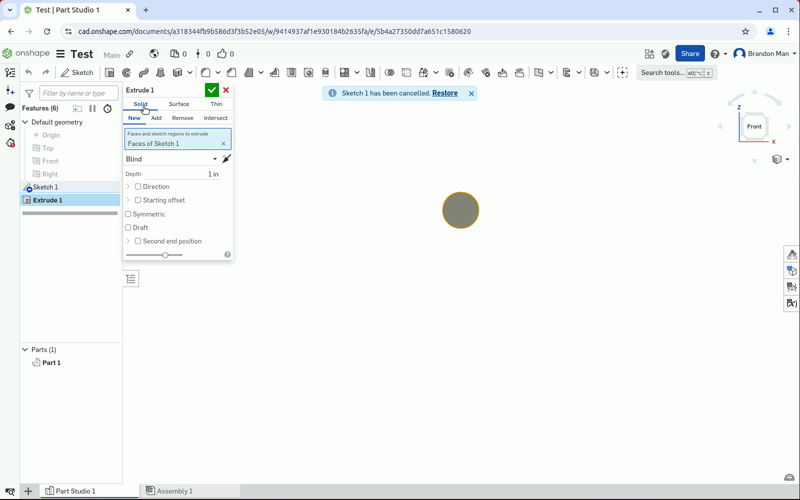
click(143, 106)
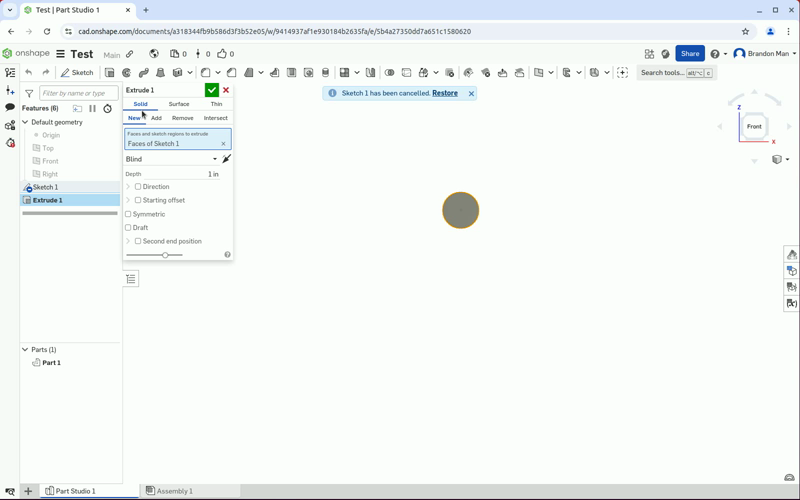
mouse_move(137, 120)
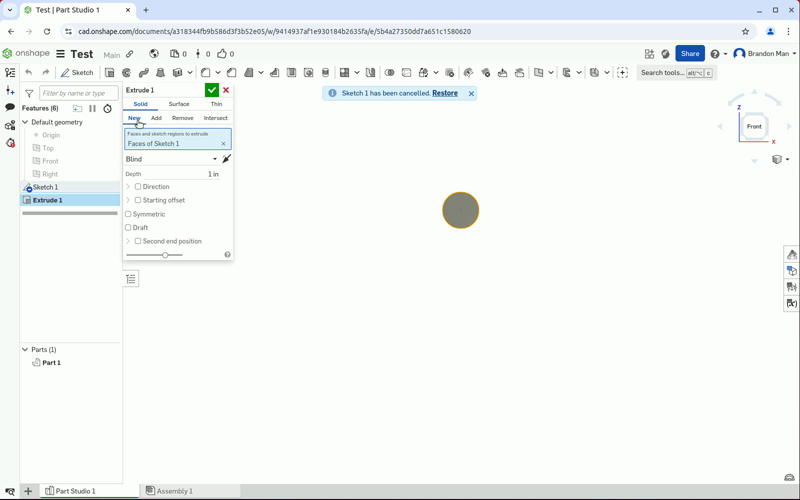
click(137, 120)
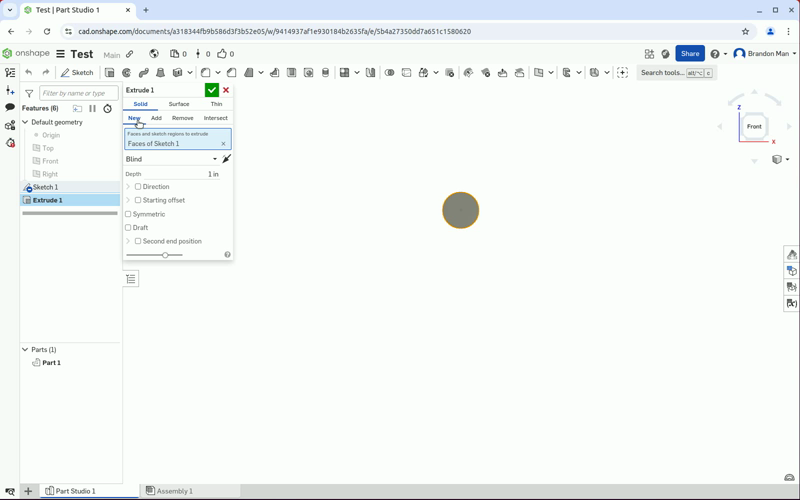
key(tab, 4)
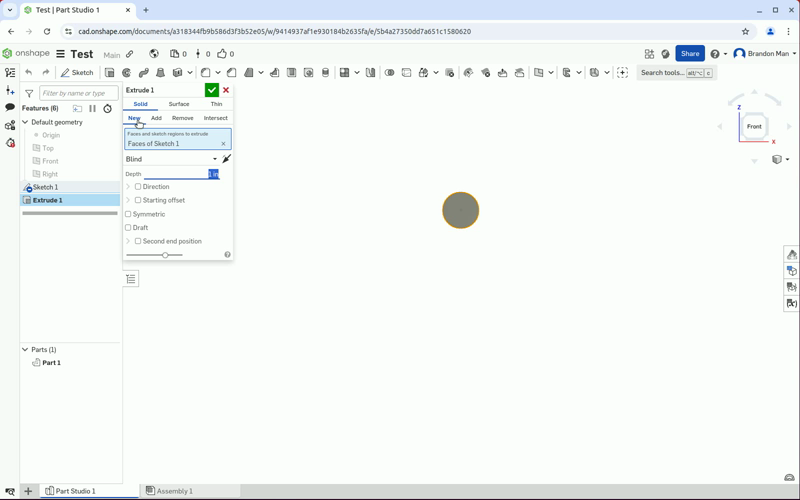
text(6.981)
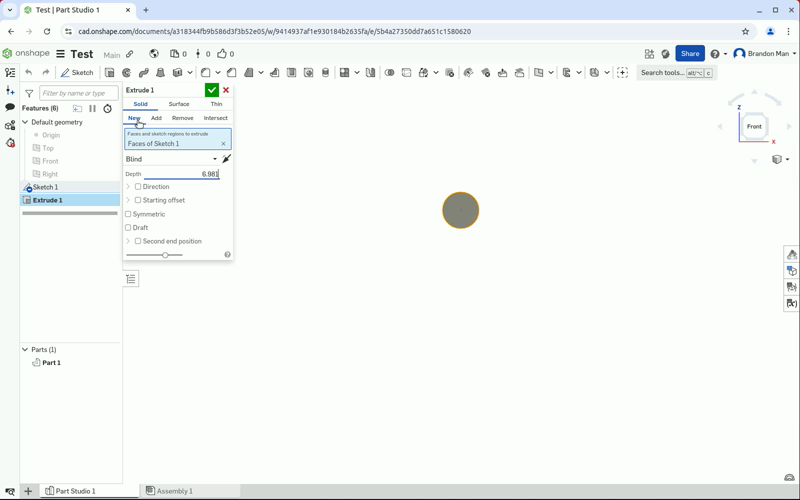
key(enter)
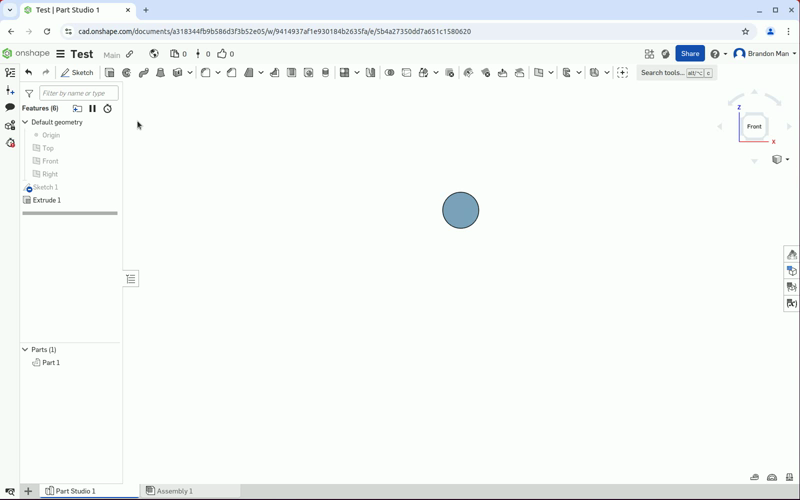
key(shift+h)
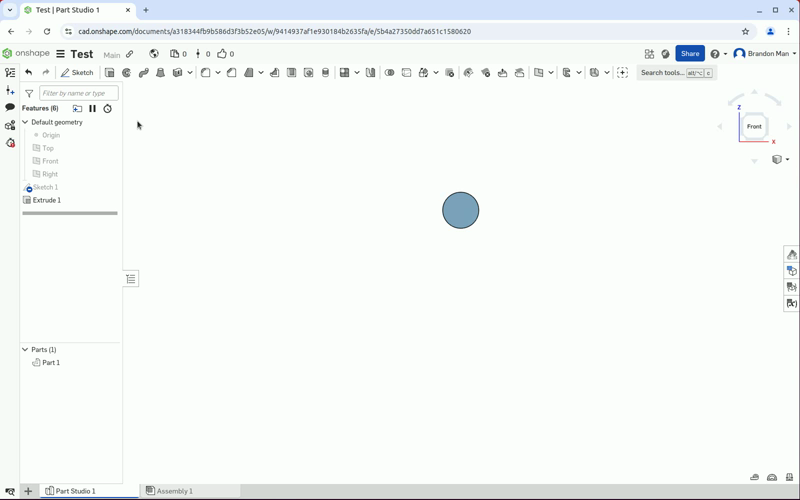
key(shift+h)
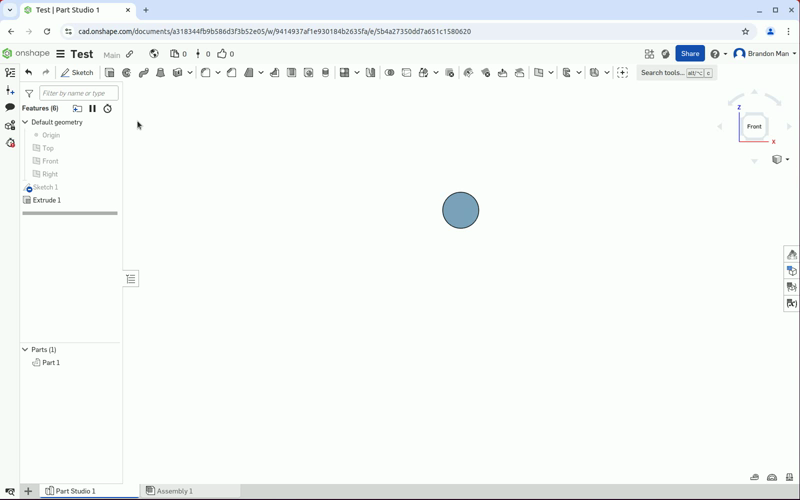
mouse_move(73, 189)
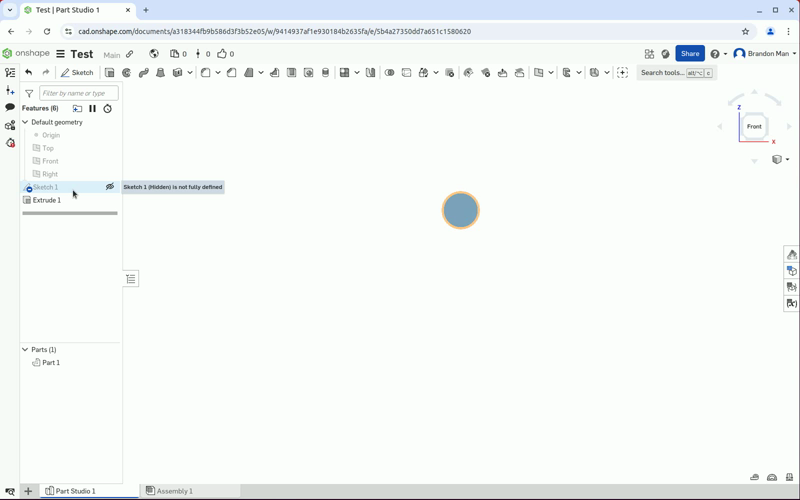
click(73, 189)
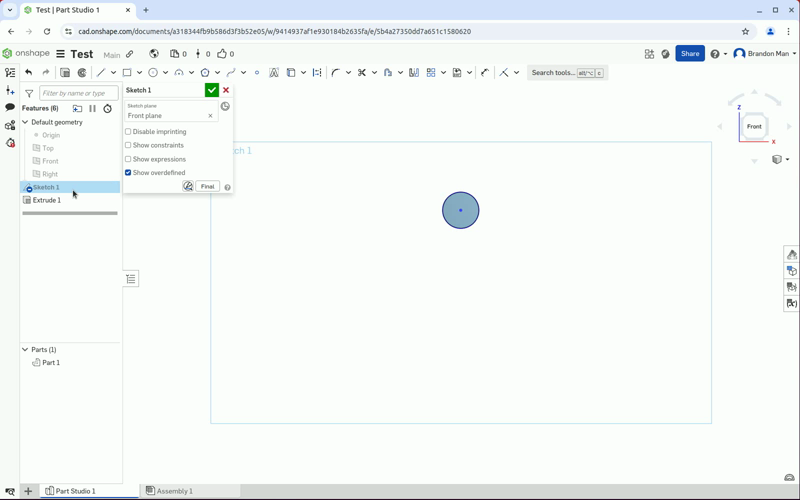
mouse_move(229, 92)
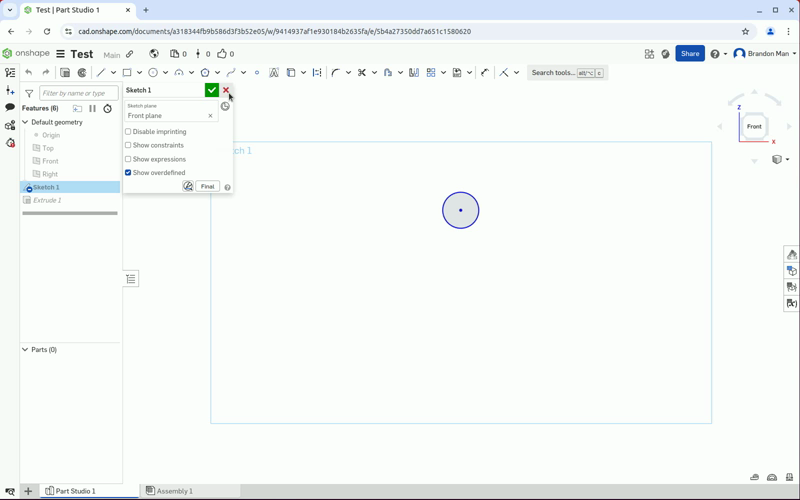
click(229, 92)
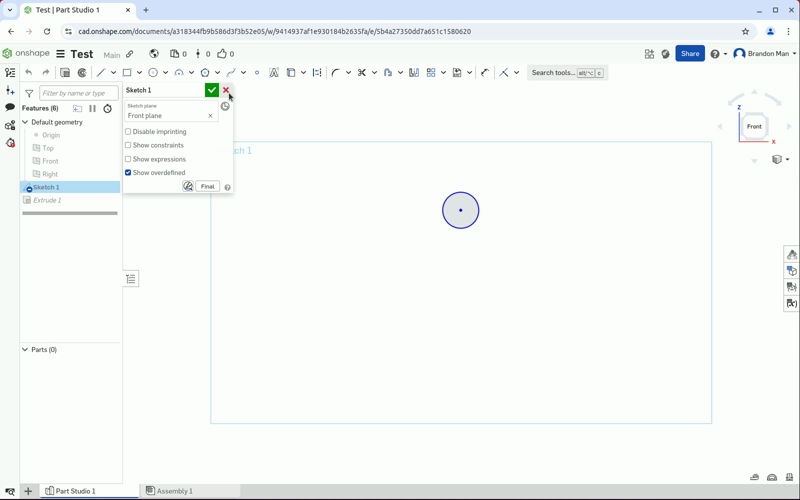
key(shift+s)
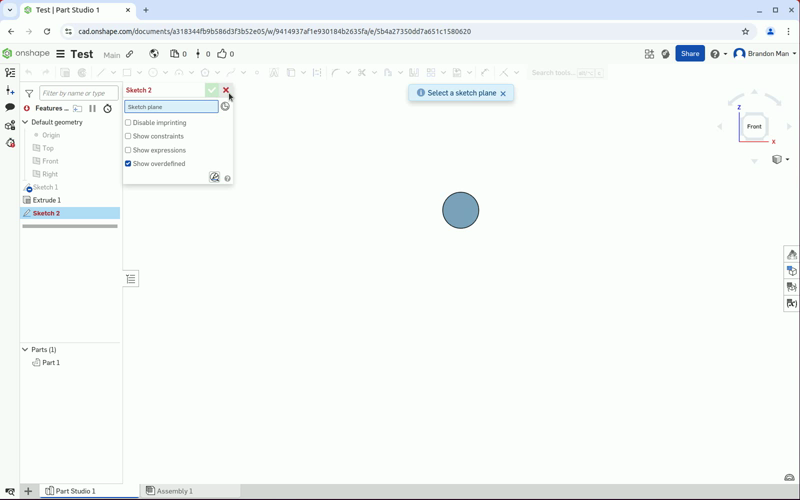
mouse_move(73, 163)
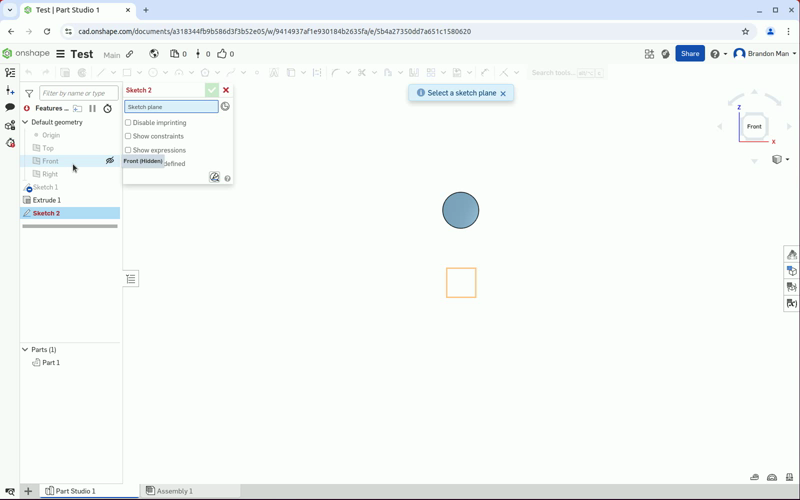
click(73, 163)
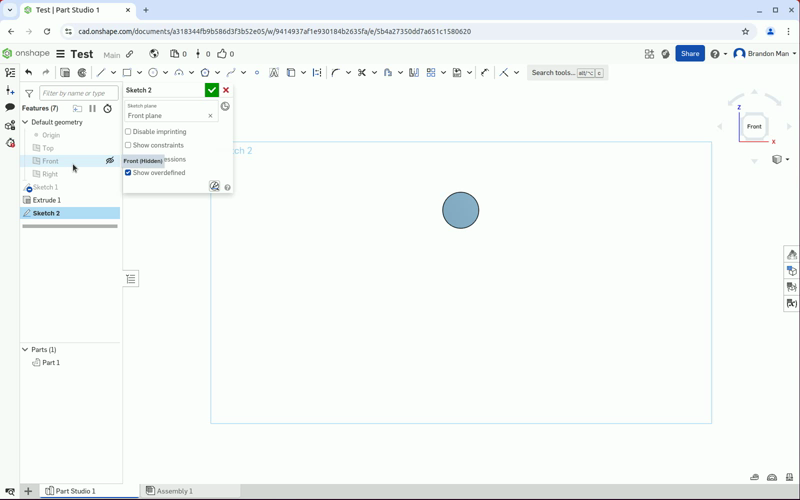
mouse_move(73, 352)
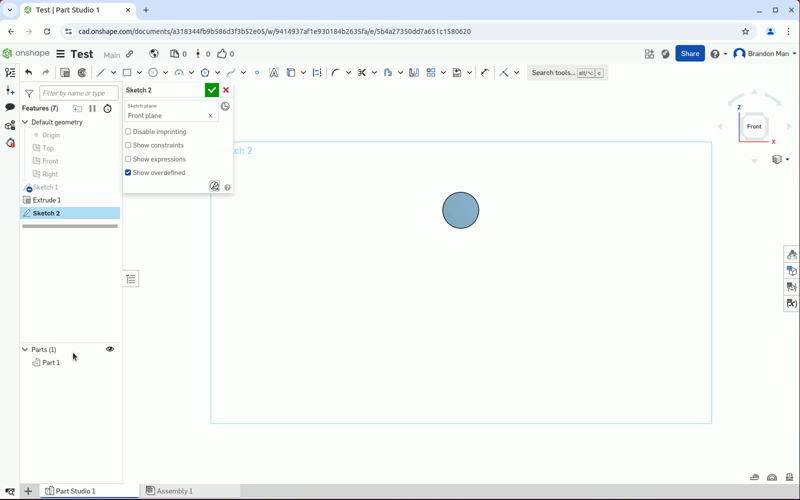
key(y)
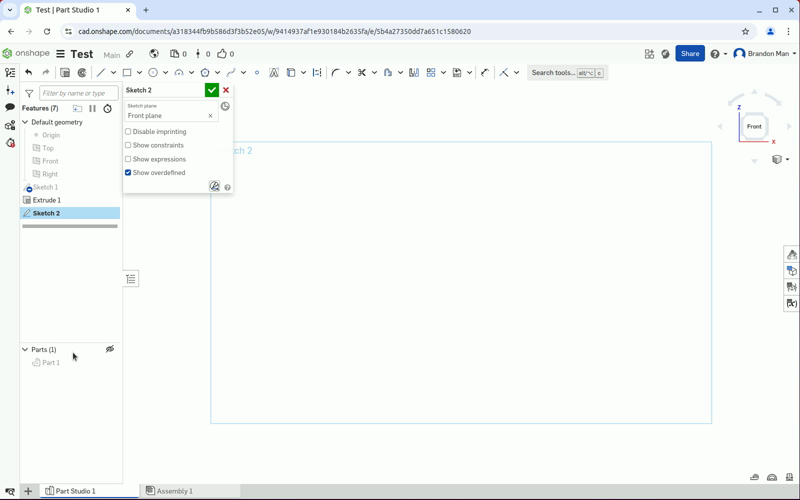
key(l)
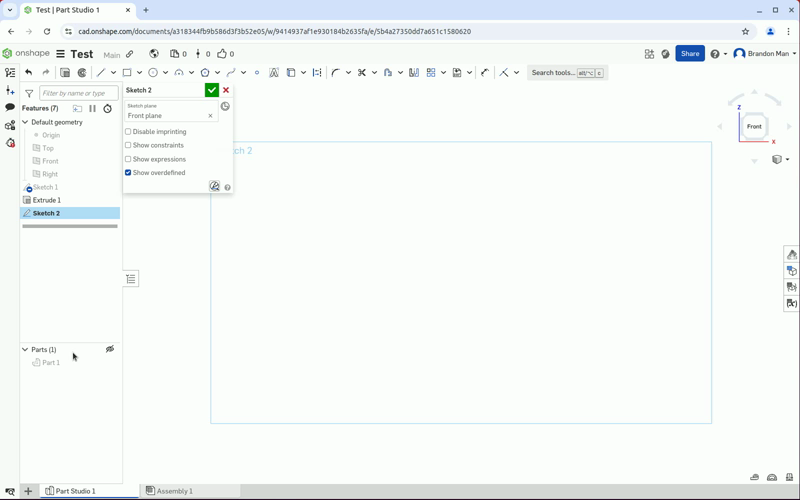
key_down(shift)
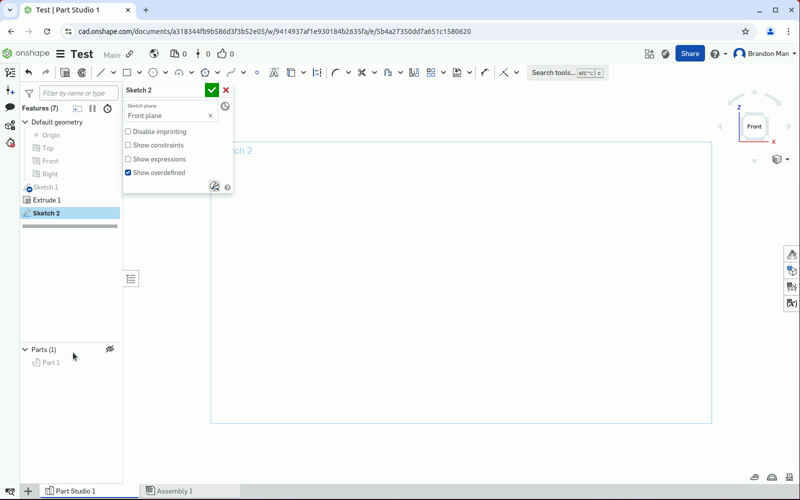
mouse_move(420, 288)
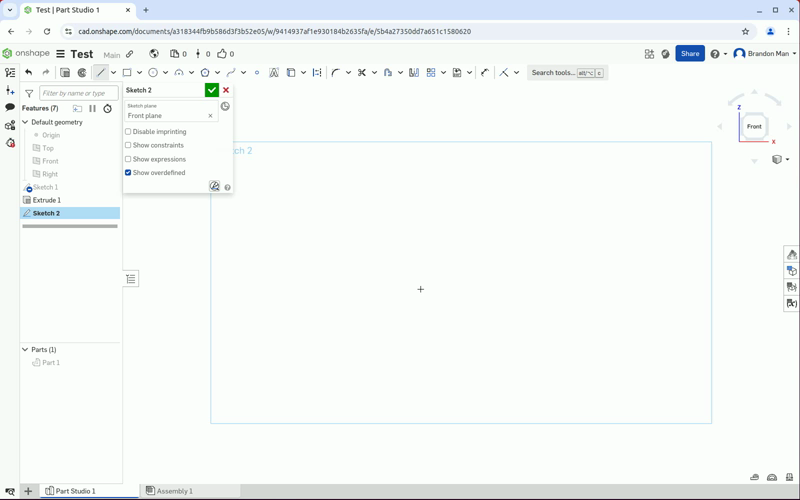
click(420, 288)
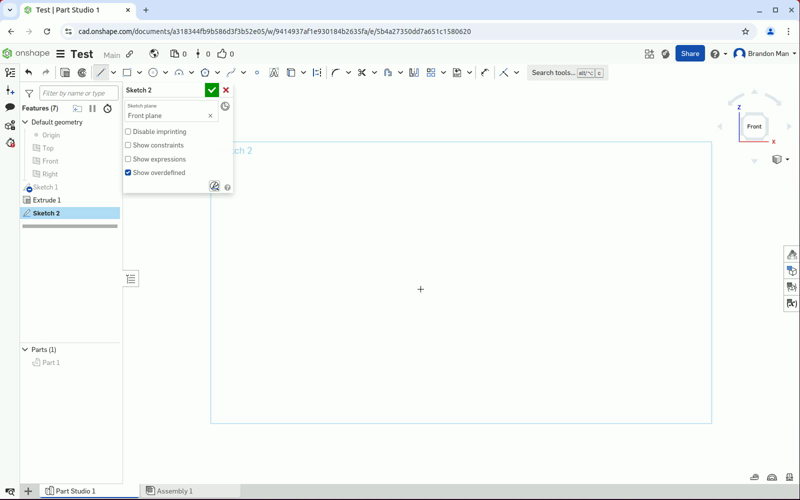
key_up(shift)
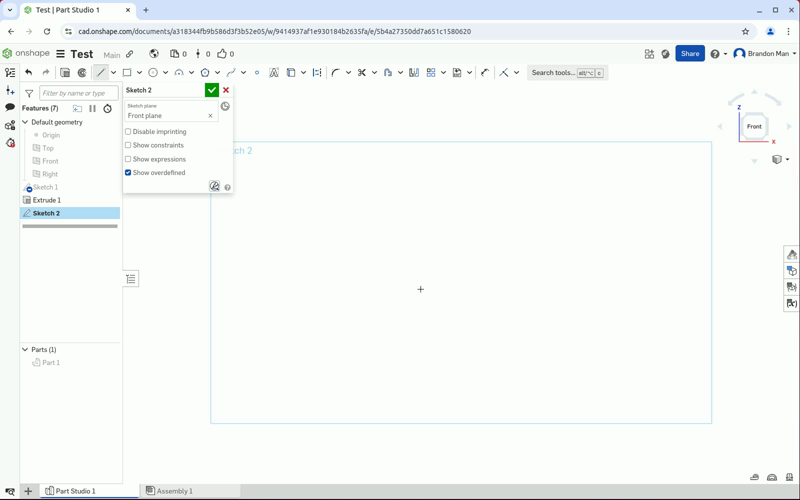
key_down(shift)
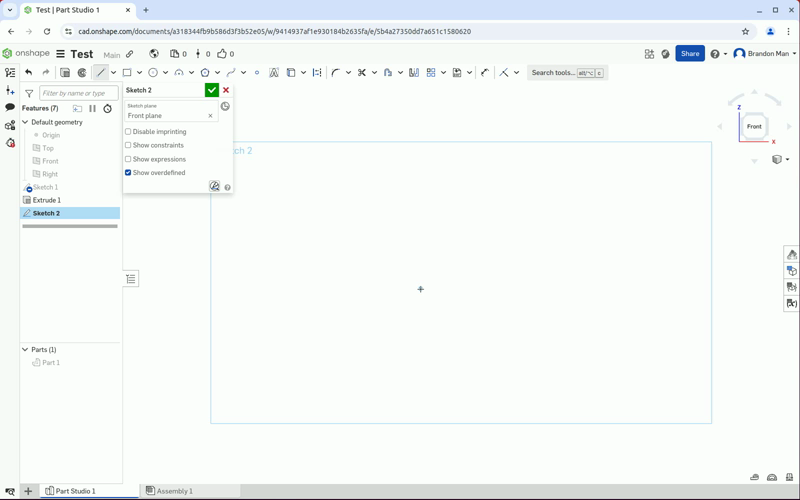
mouse_move(450, 288)
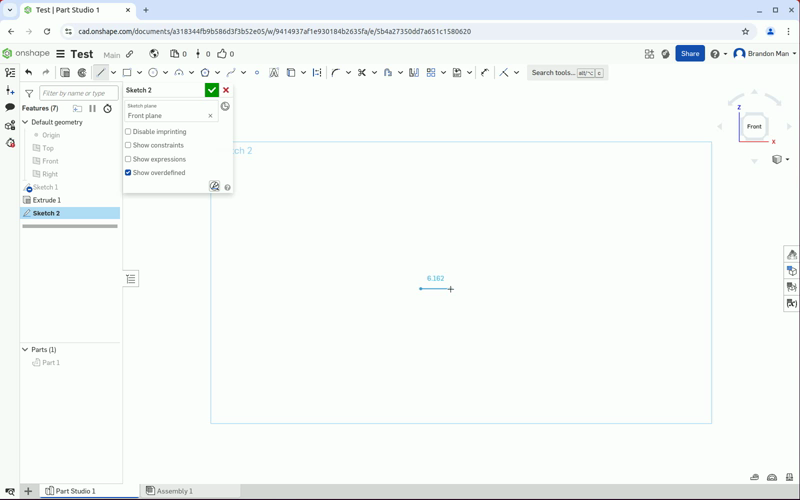
mouse_move(443, 288)
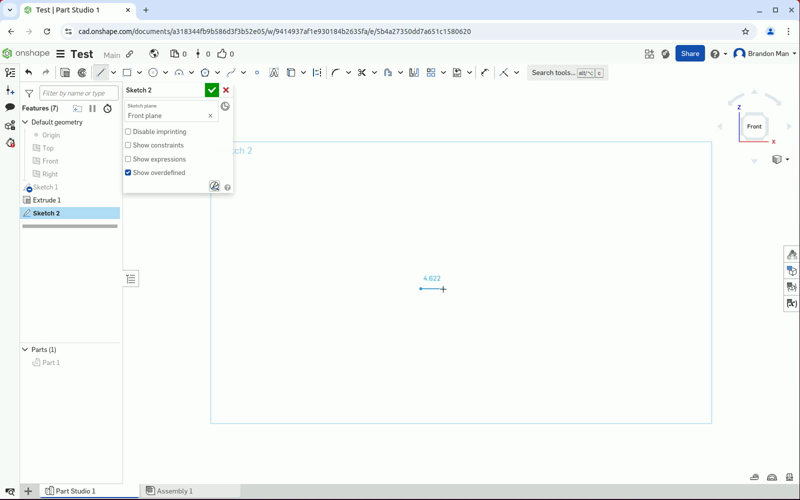
click(443, 288)
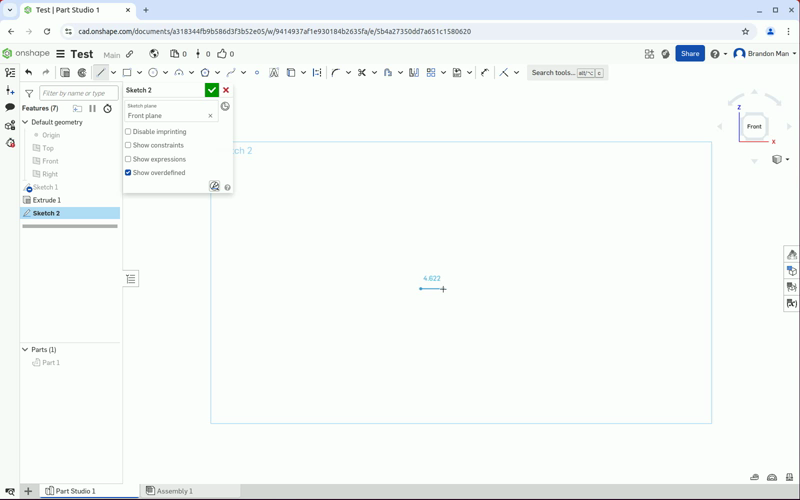
key_up(shift)
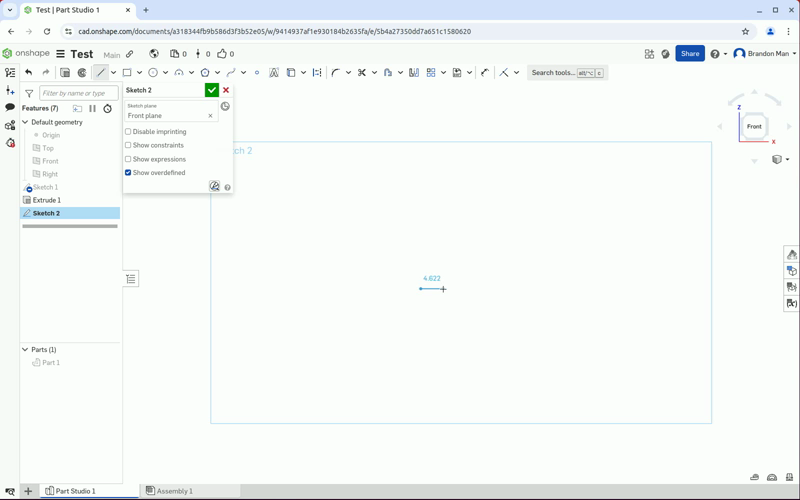
key_down(shift)
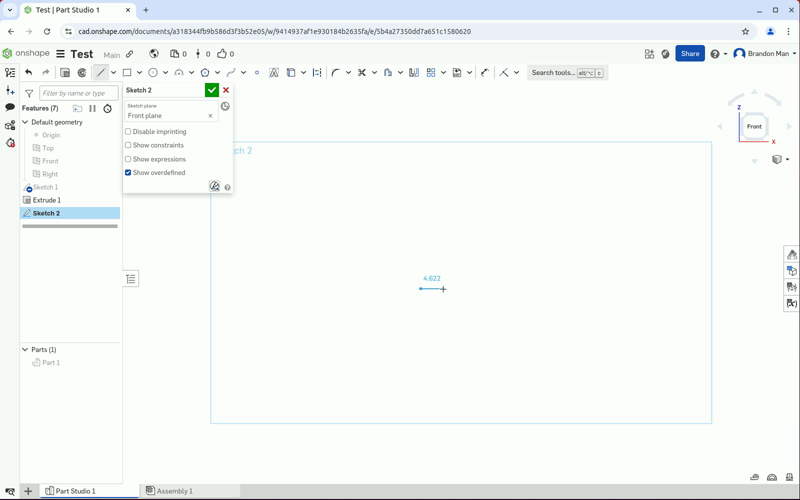
mouse_move(473, 288)
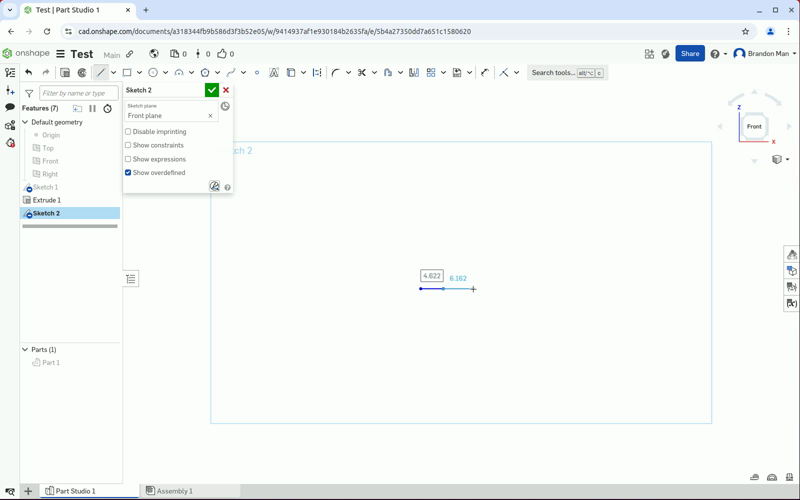
mouse_move(443, 263)
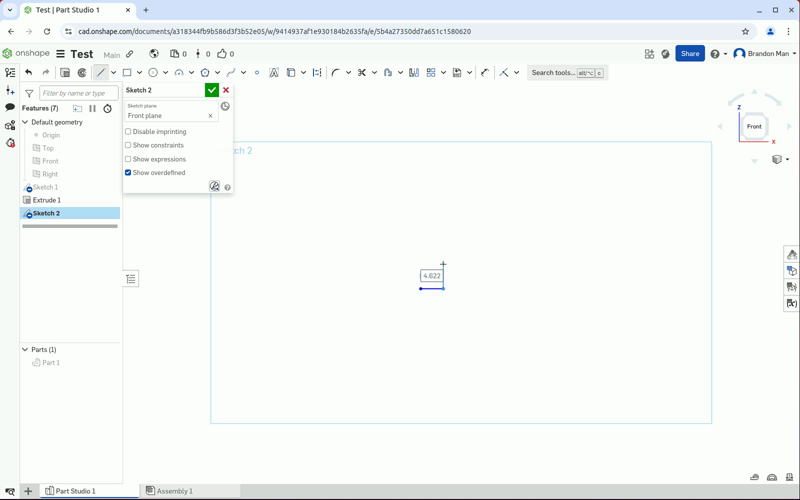
click(443, 263)
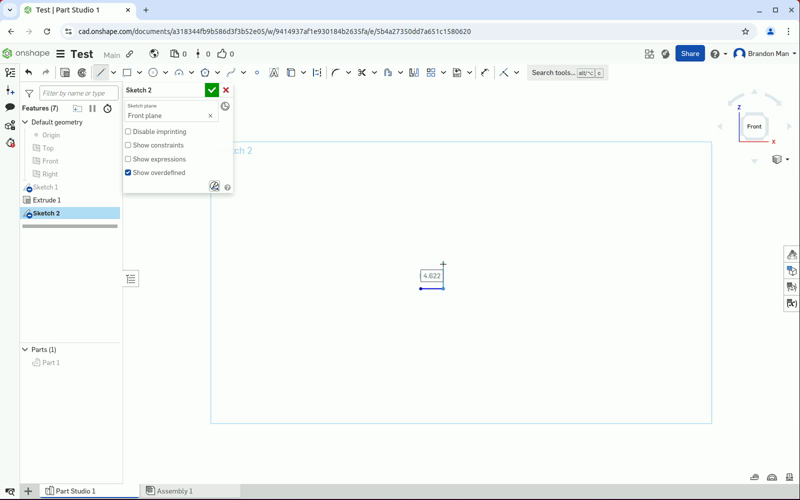
key_up(shift)
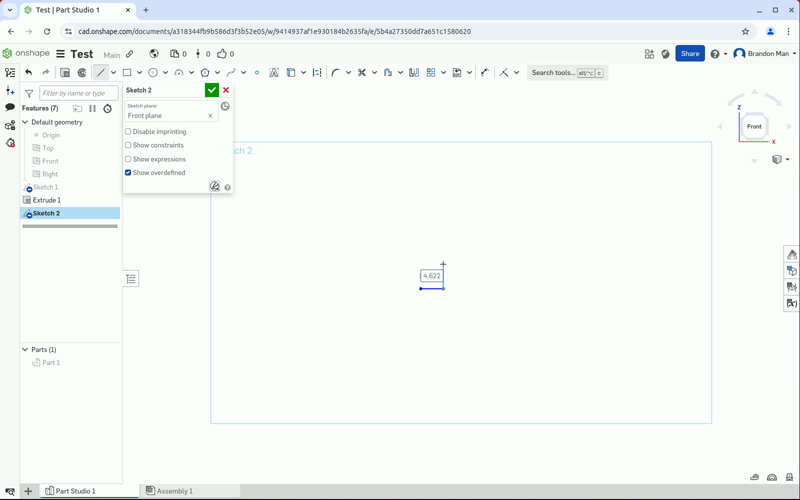
key_down(shift)
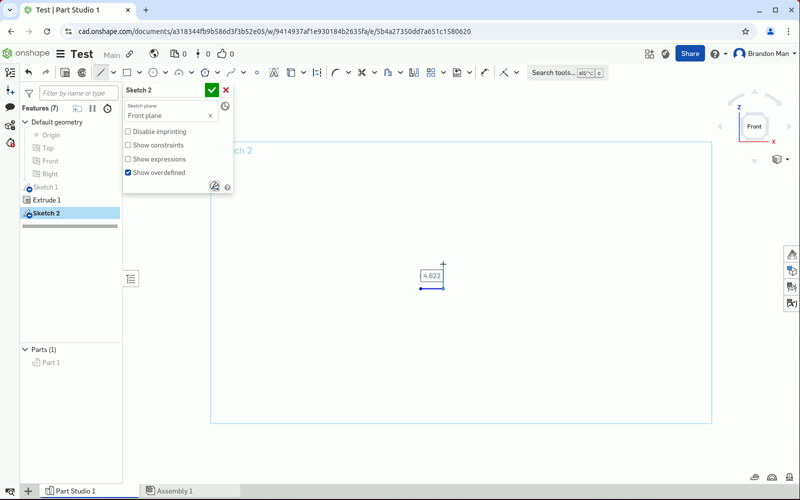
mouse_move(473, 263)
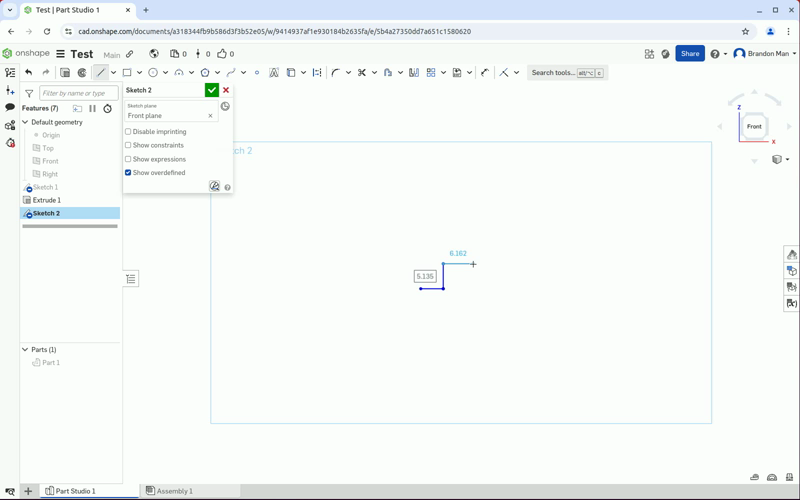
mouse_move(473, 263)
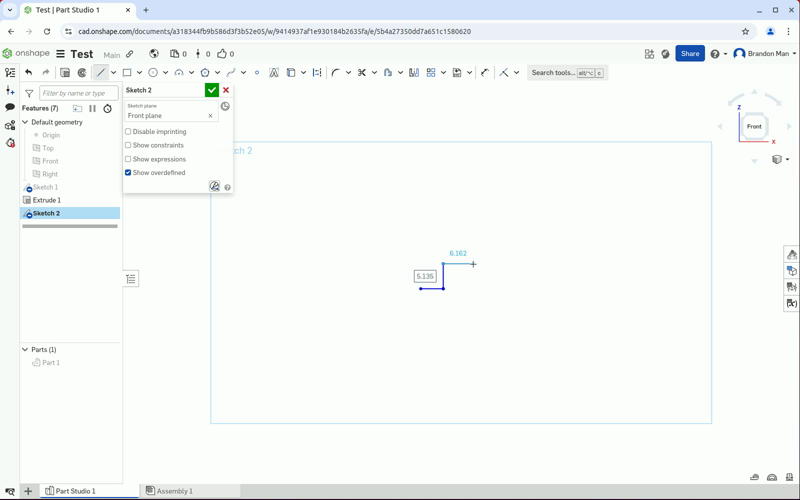
click(473, 263)
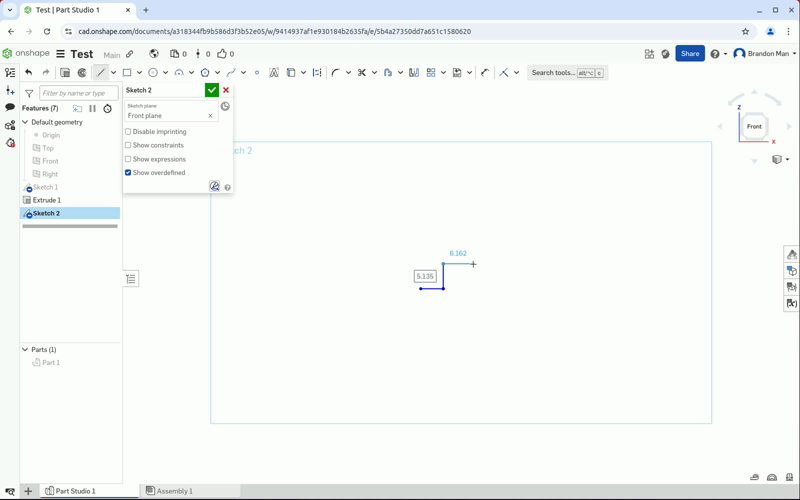
key_up(shift)
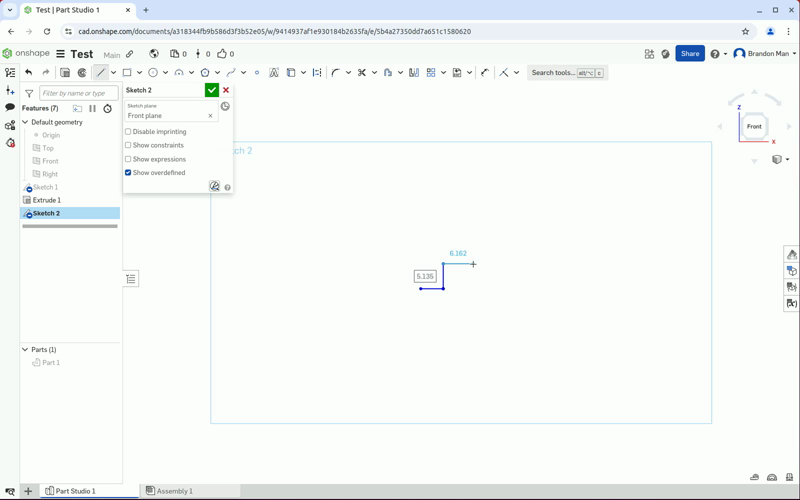
key_down(shift)
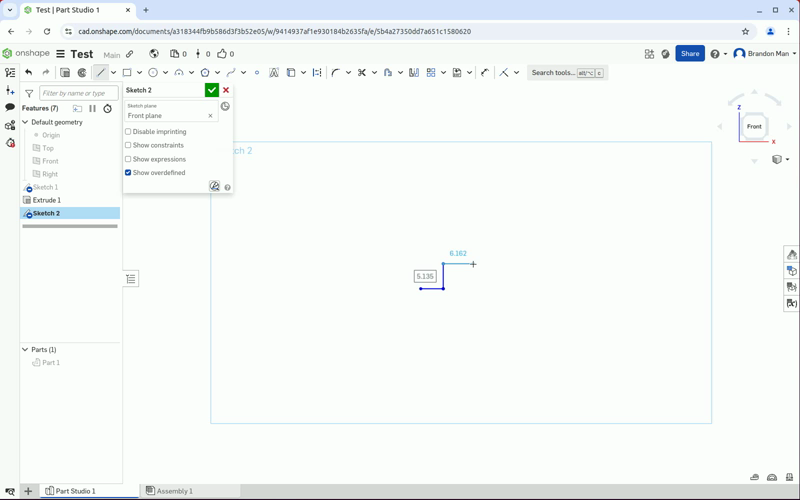
mouse_move(503, 263)
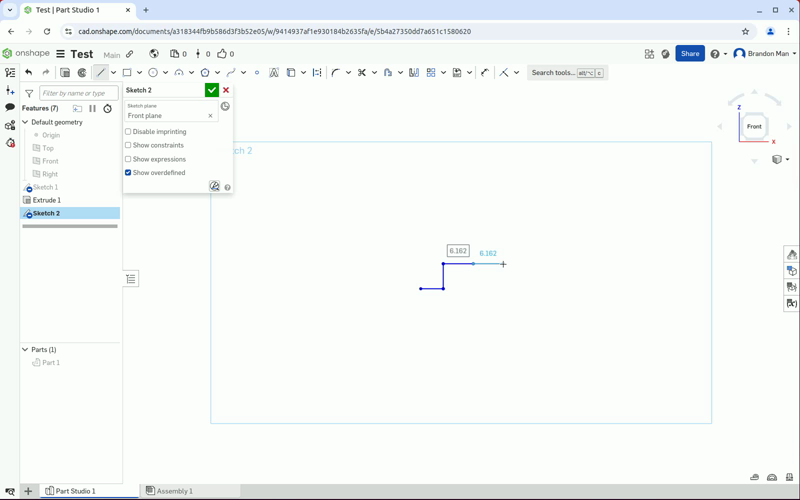
mouse_move(473, 288)
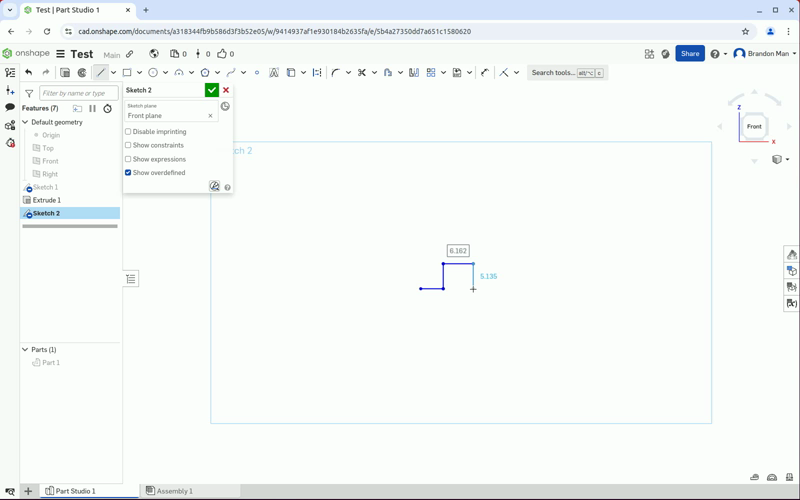
click(473, 288)
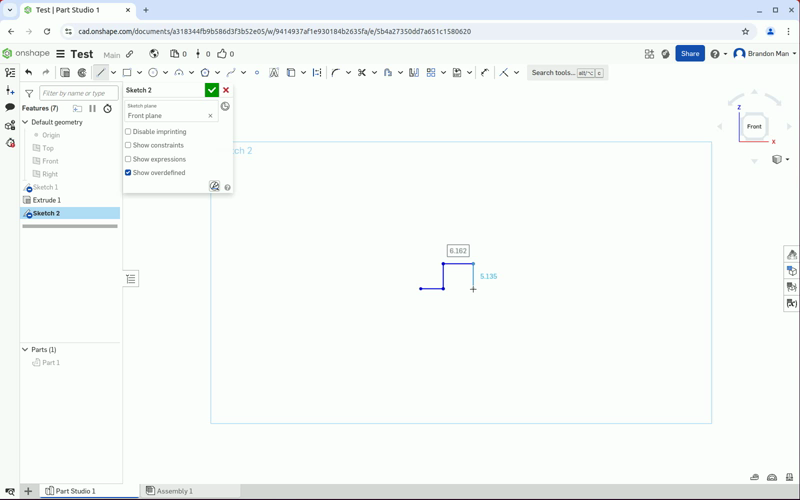
key_up(shift)
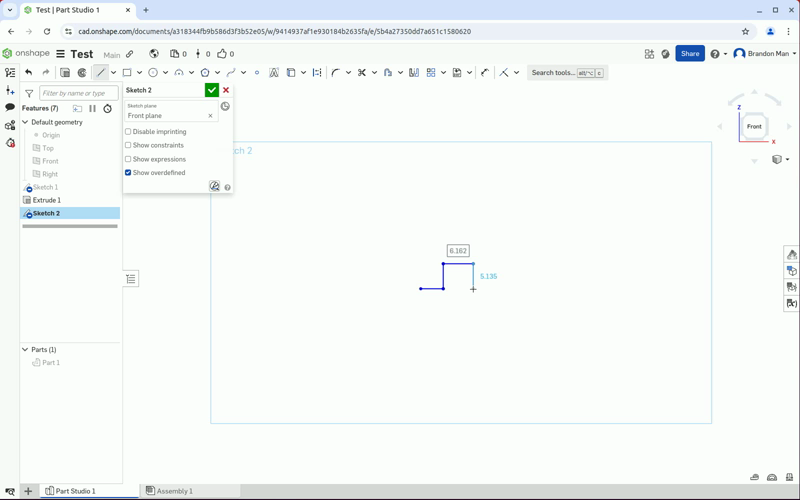
key_down(shift)
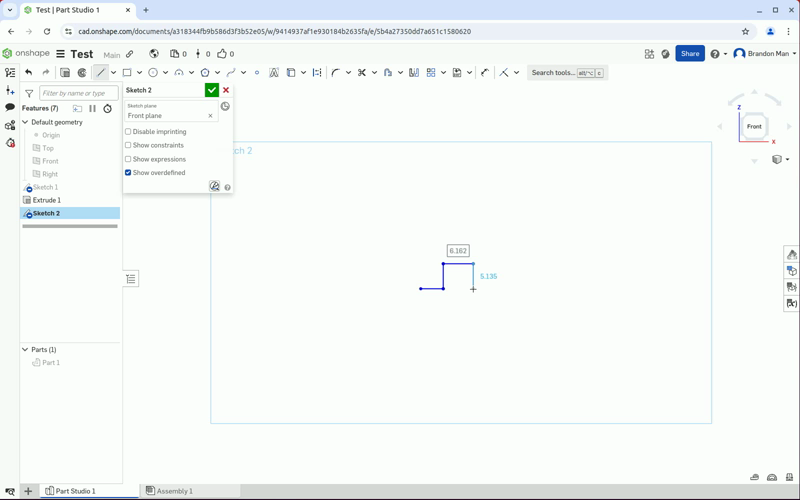
mouse_move(503, 288)
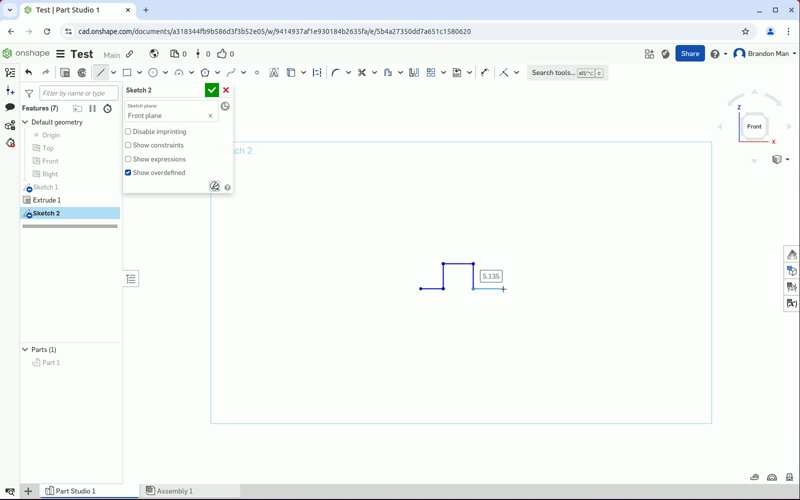
mouse_move(499, 288)
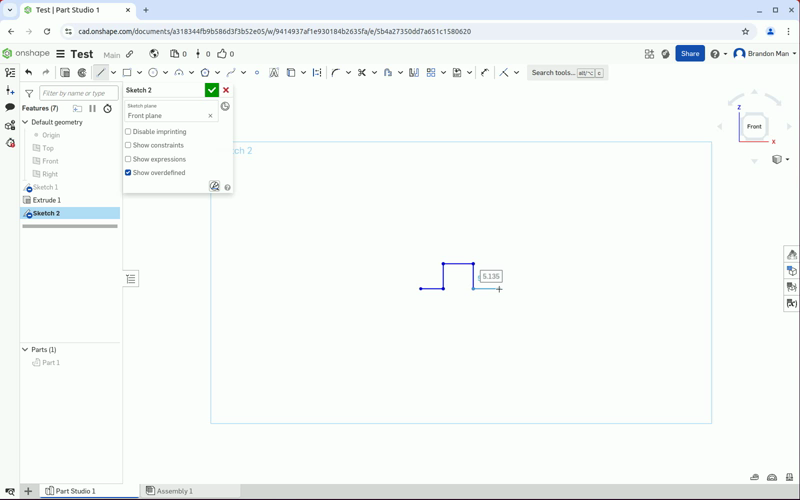
click(499, 288)
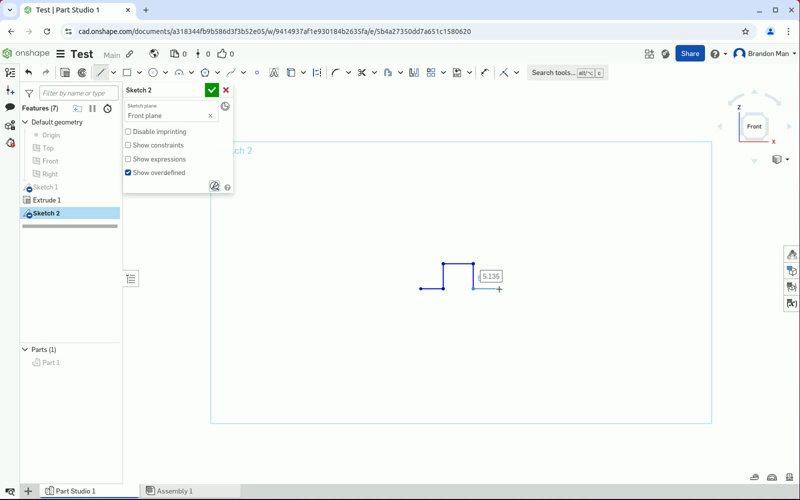
key_up(shift)
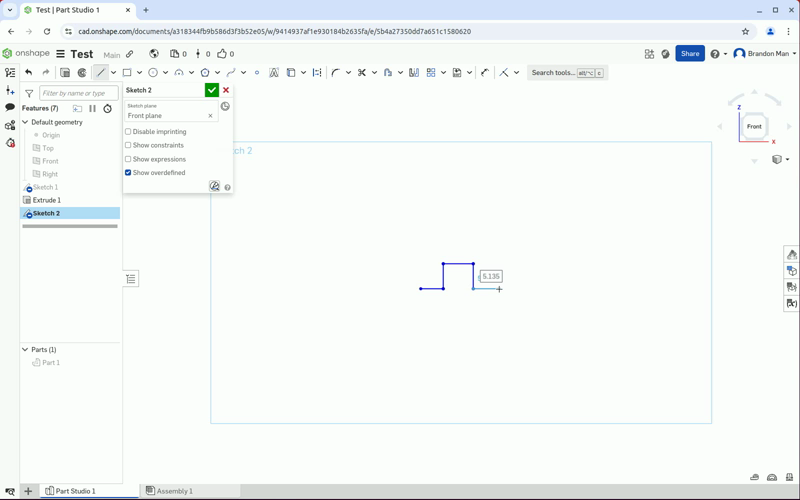
key_down(shift)
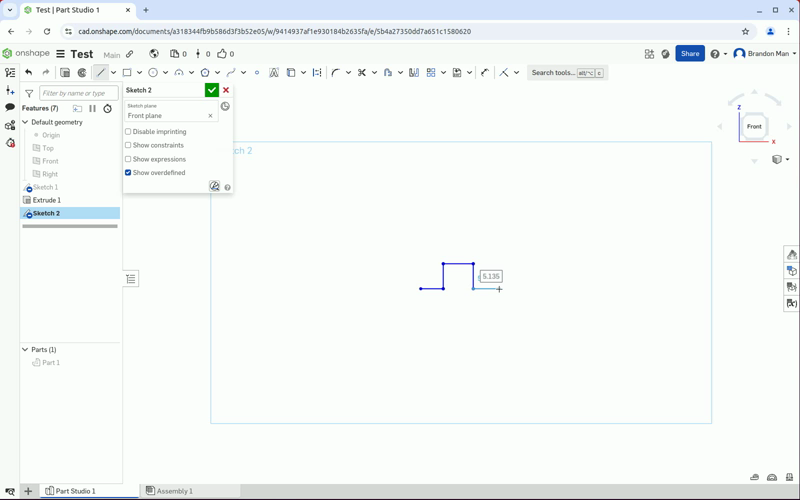
mouse_move(529, 288)
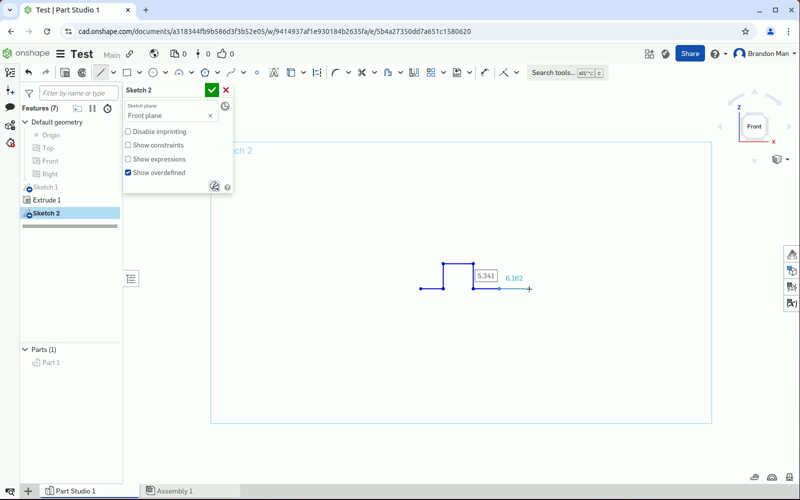
mouse_move(499, 263)
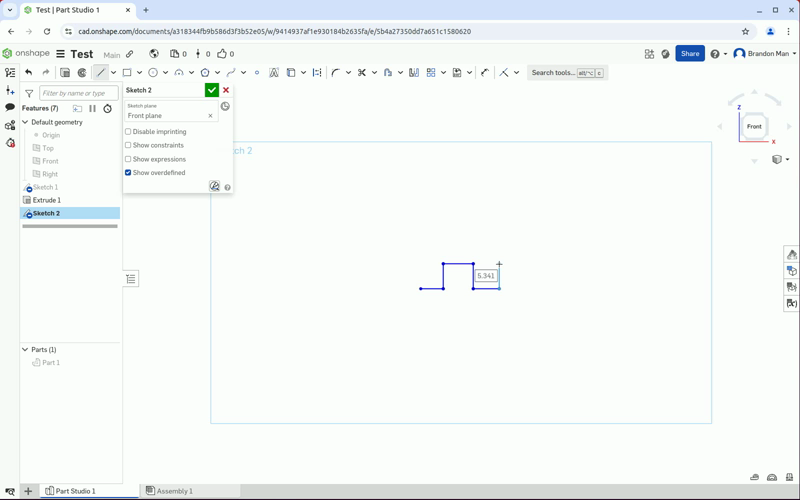
click(499, 263)
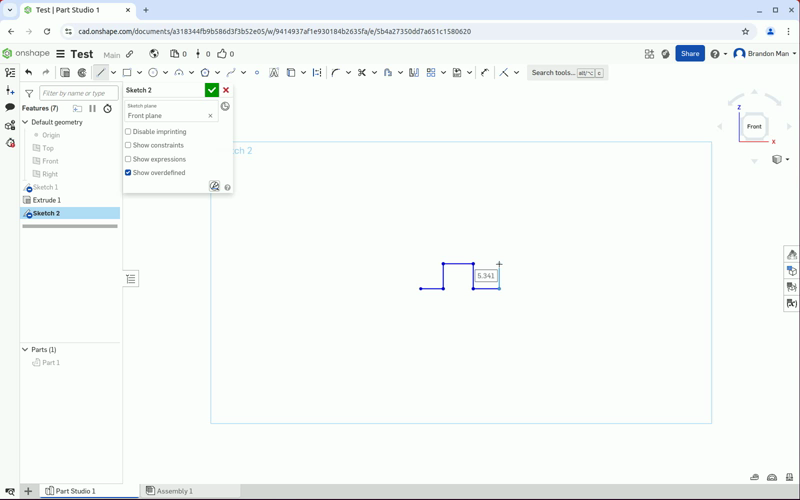
key_up(shift)
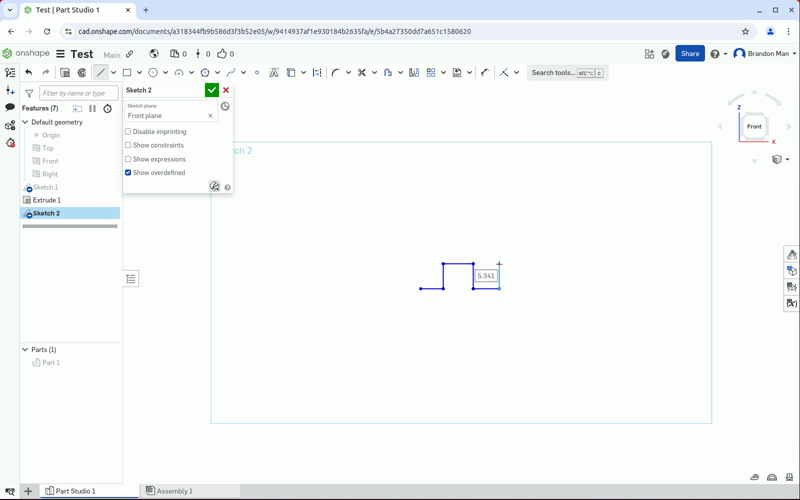
key_down(shift)
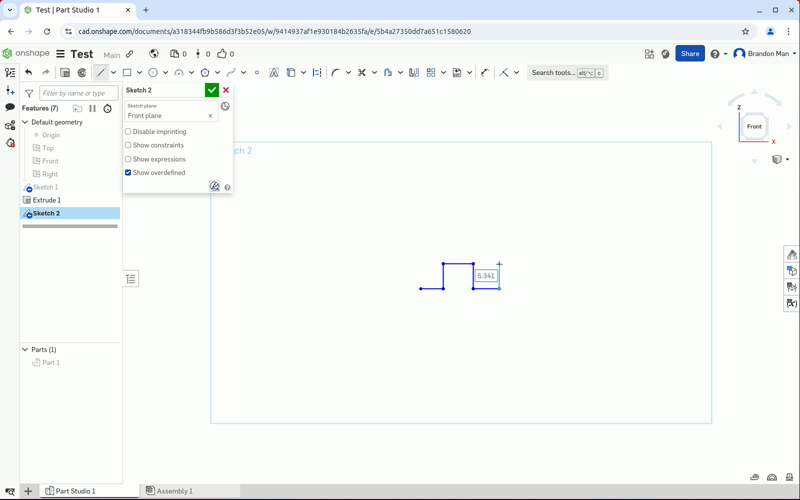
mouse_move(529, 263)
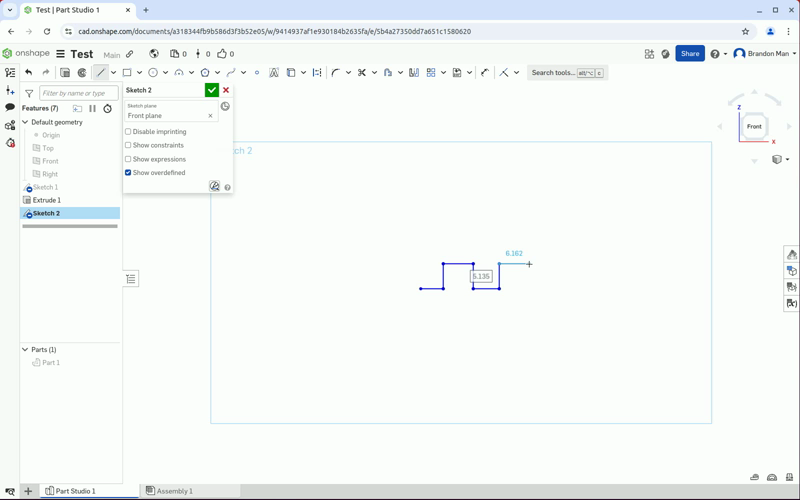
mouse_move(499, 210)
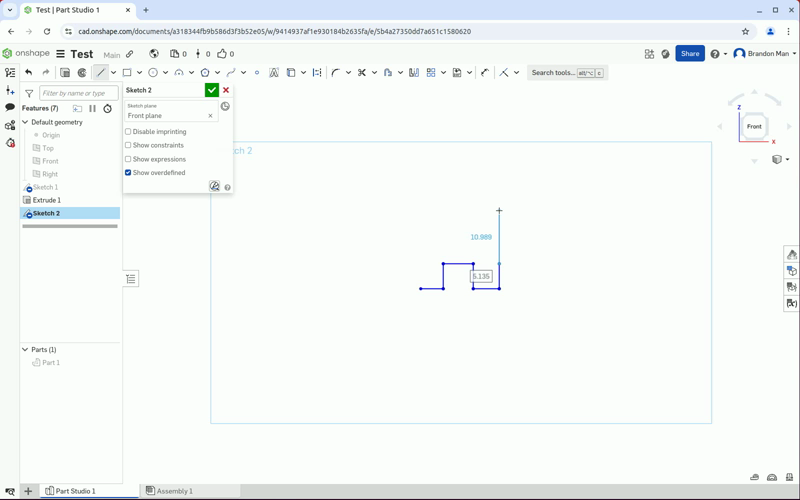
click(499, 210)
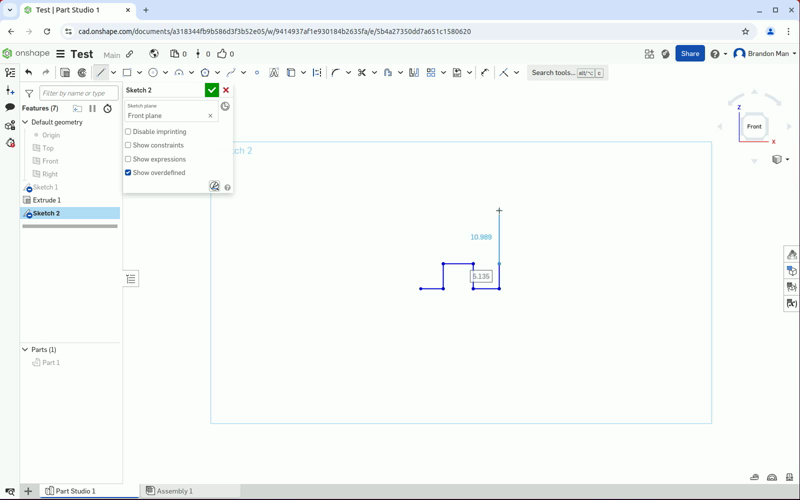
key_up(shift)
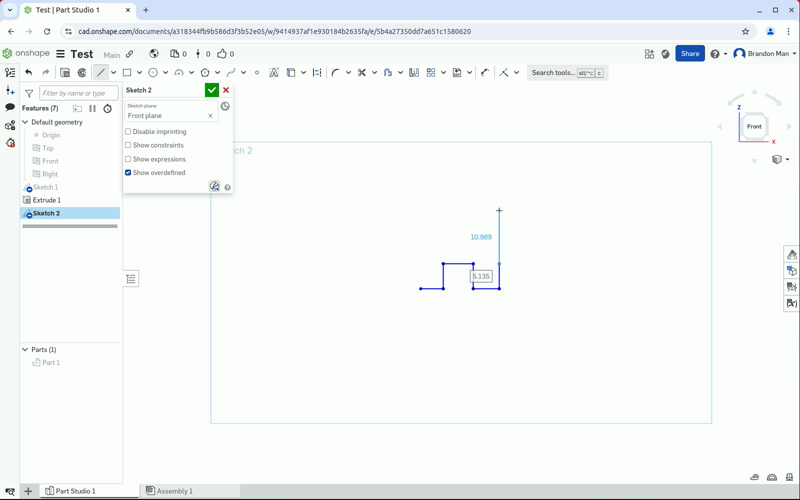
key(esc)
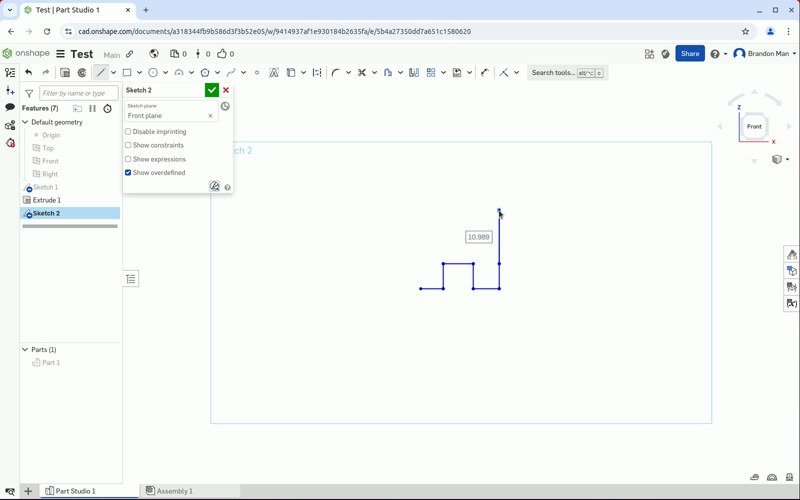
key(a)
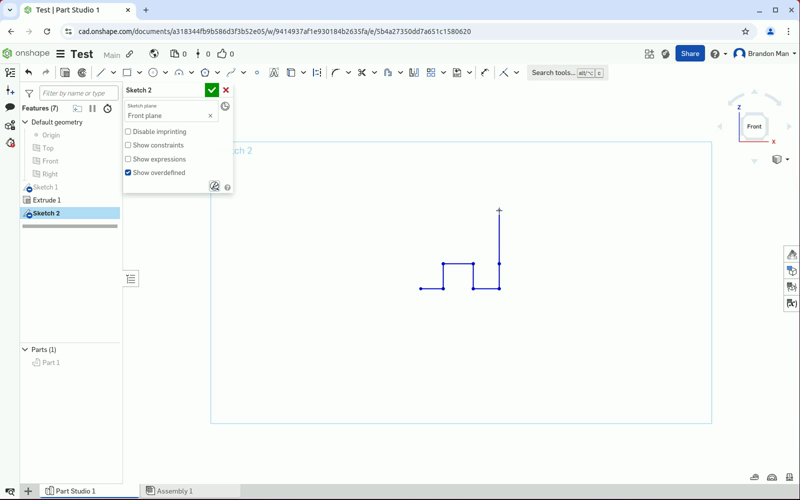
mouse_move(499, 210)
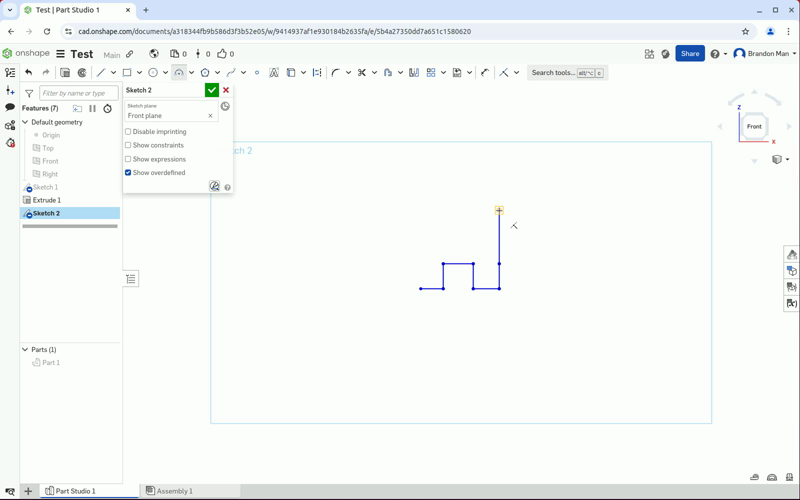
click(499, 210)
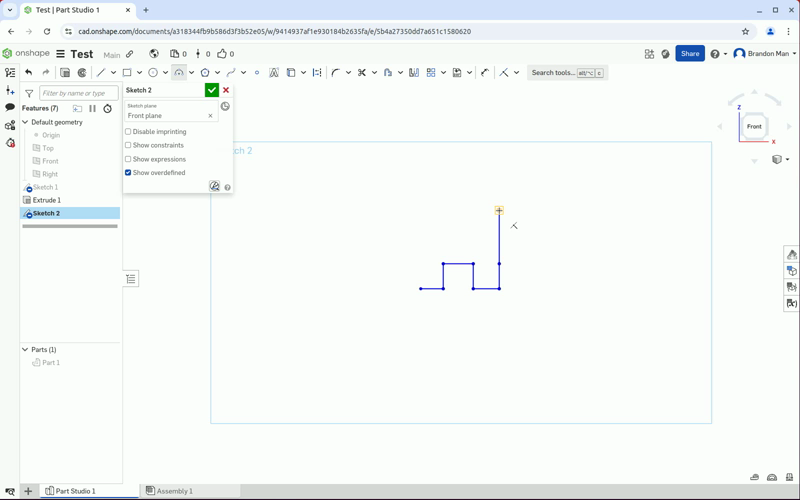
key_down(shift)
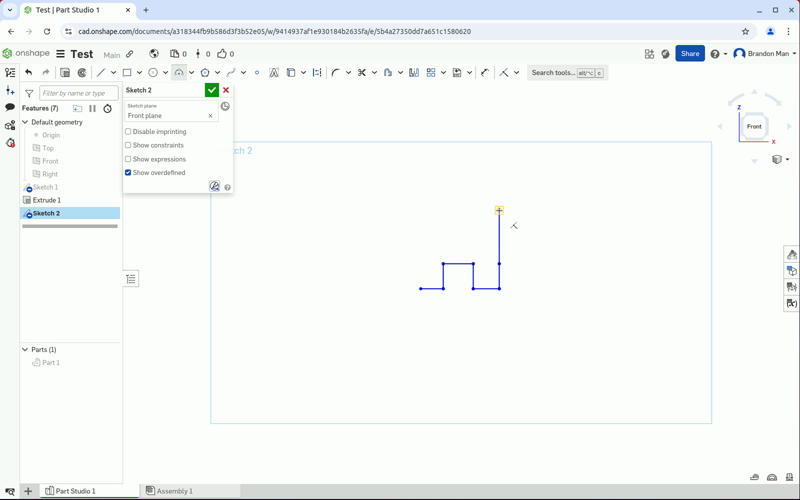
mouse_move(420, 210)
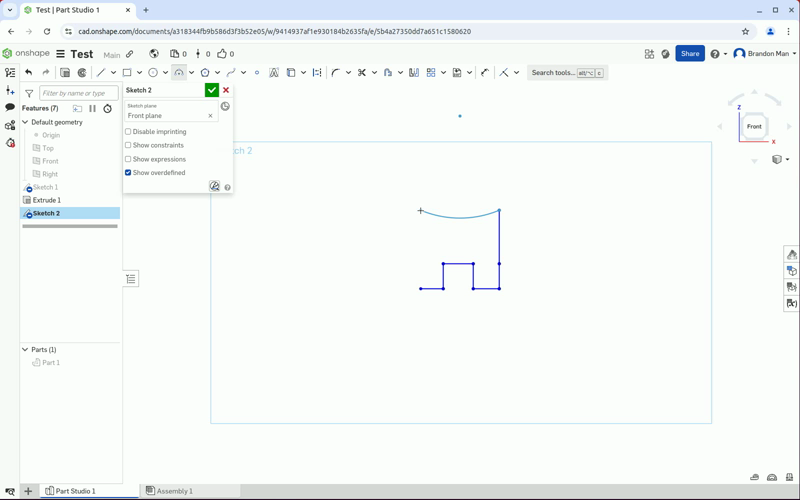
click(420, 210)
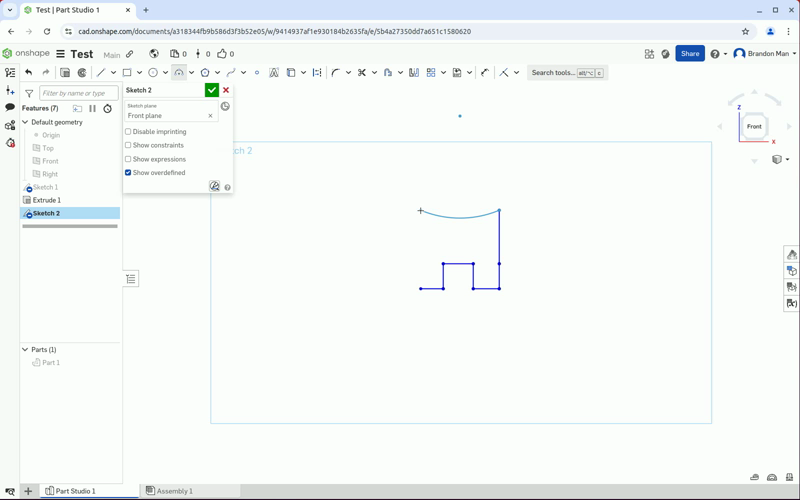
mouse_move(460, 170)
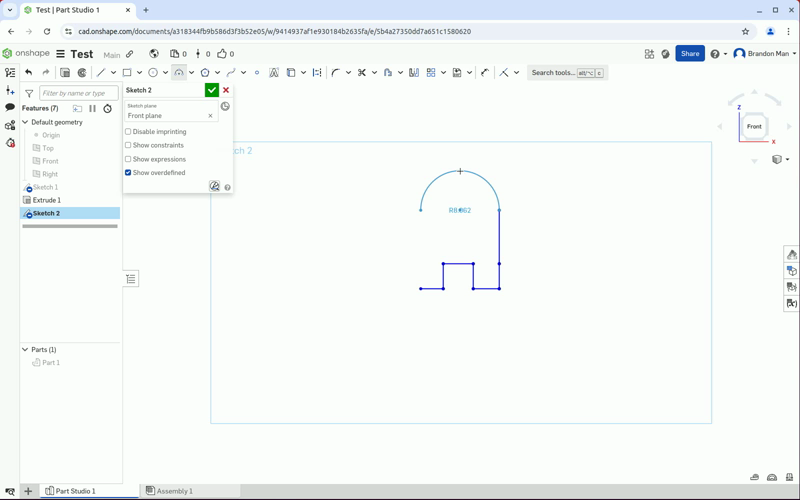
click(460, 170)
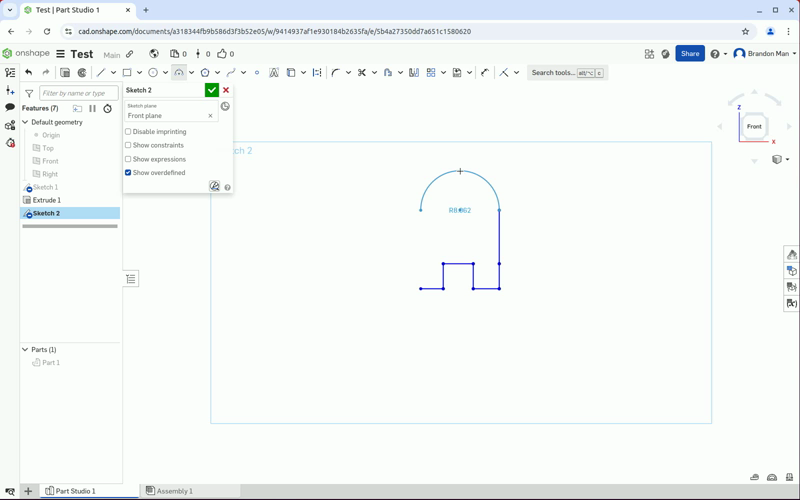
key_up(shift)
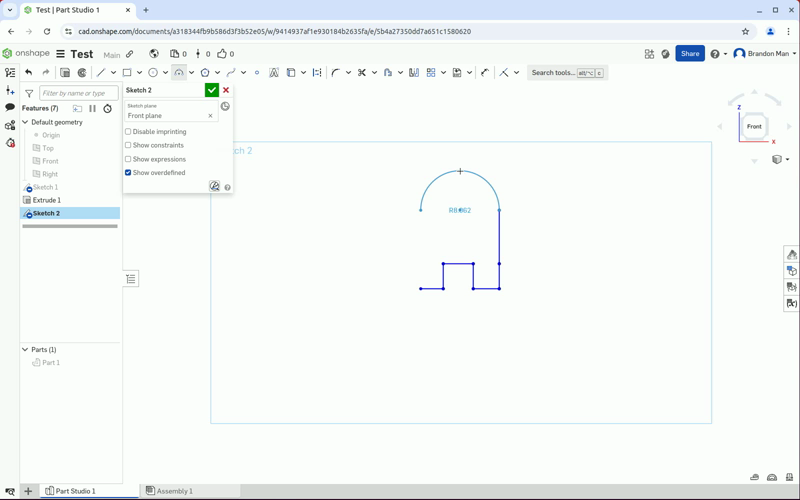
key(esc)
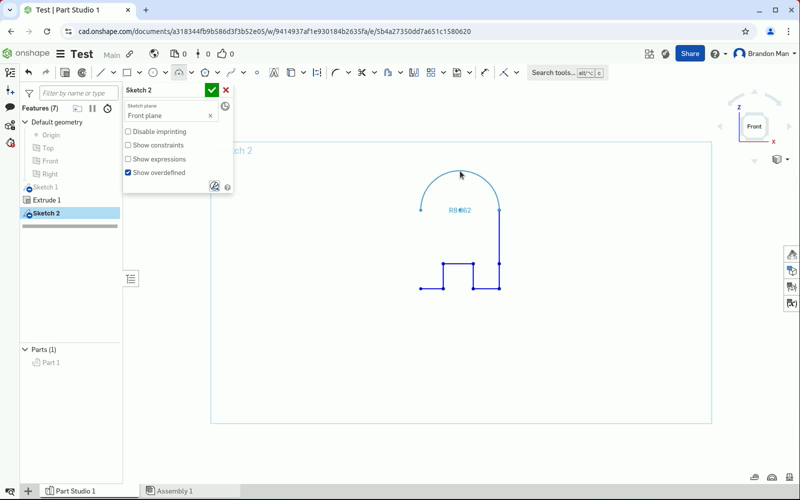
key(l)
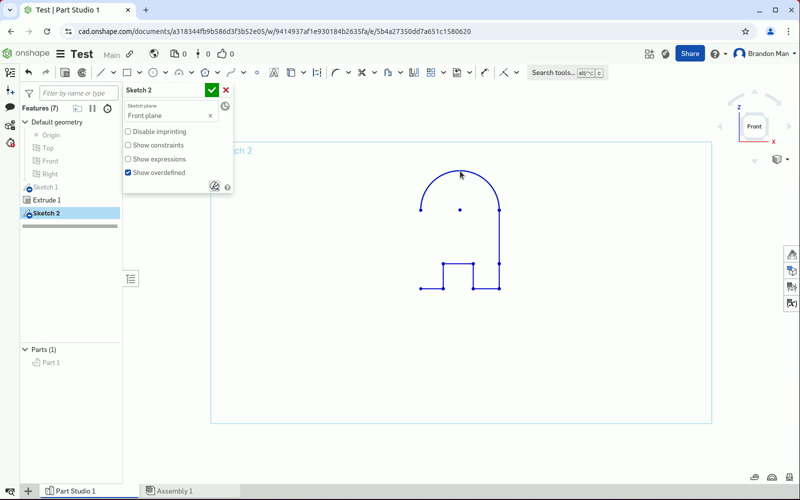
mouse_move(420, 210)
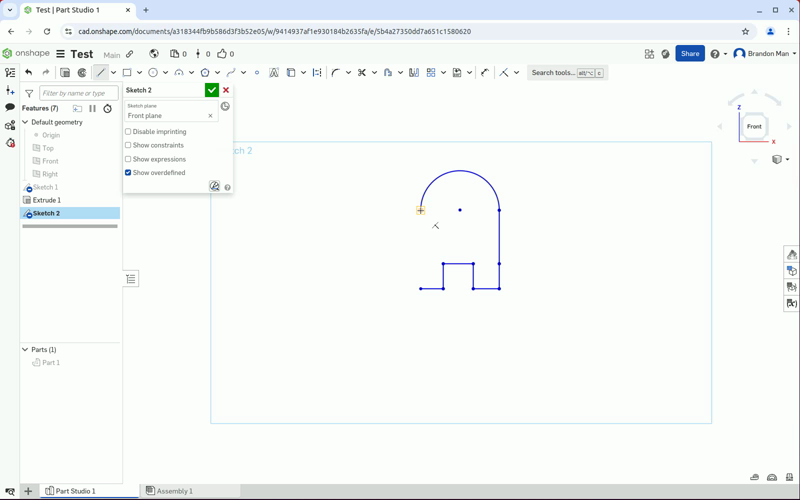
click(420, 210)
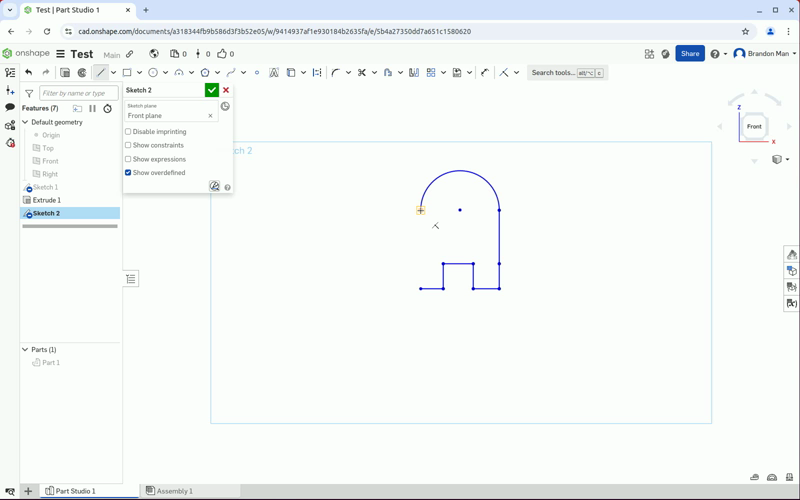
key_down(shift)
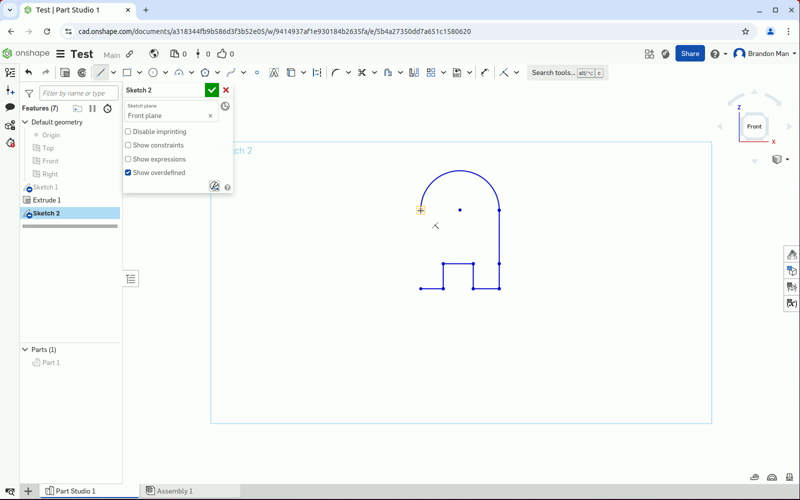
mouse_move(450, 210)
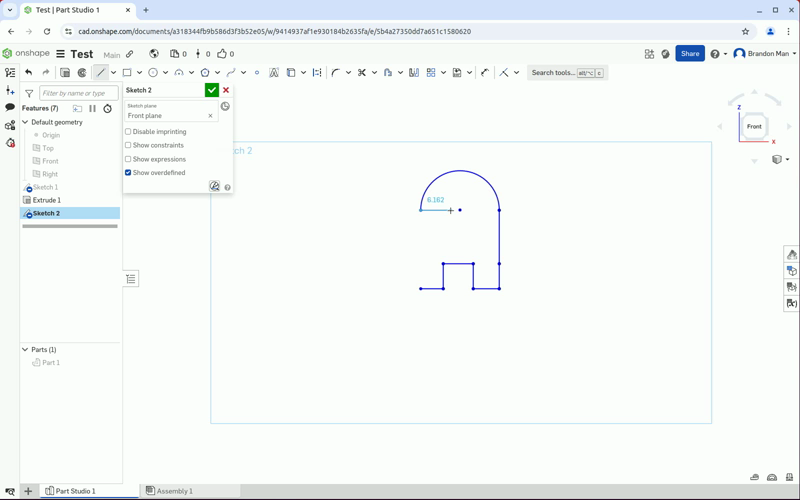
mouse_move(420, 263)
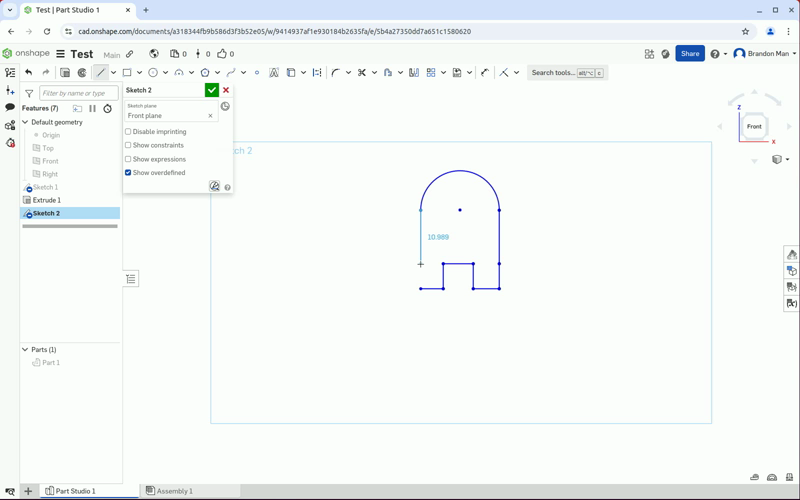
click(420, 263)
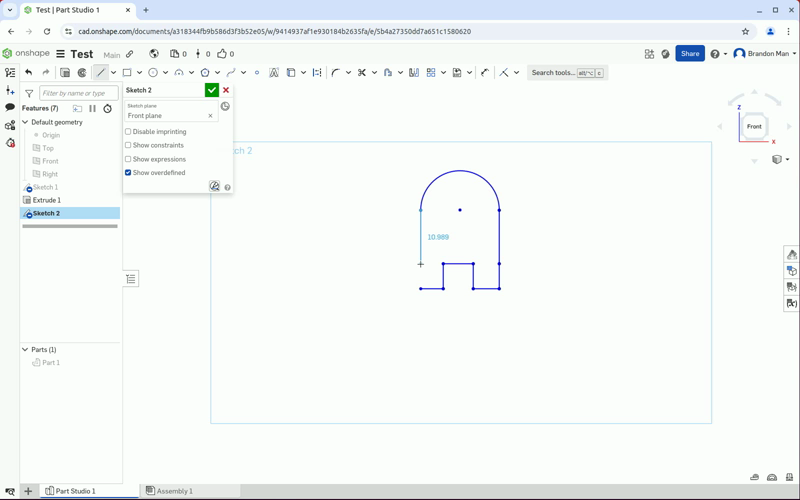
key_up(shift)
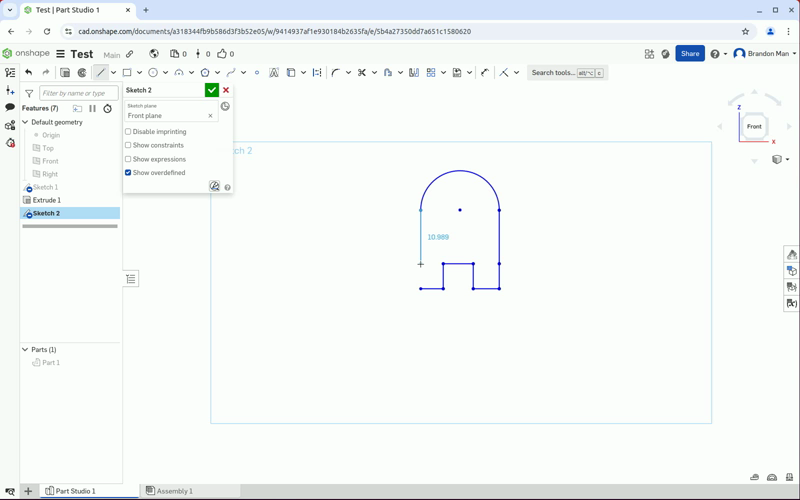
mouse_move(450, 263)
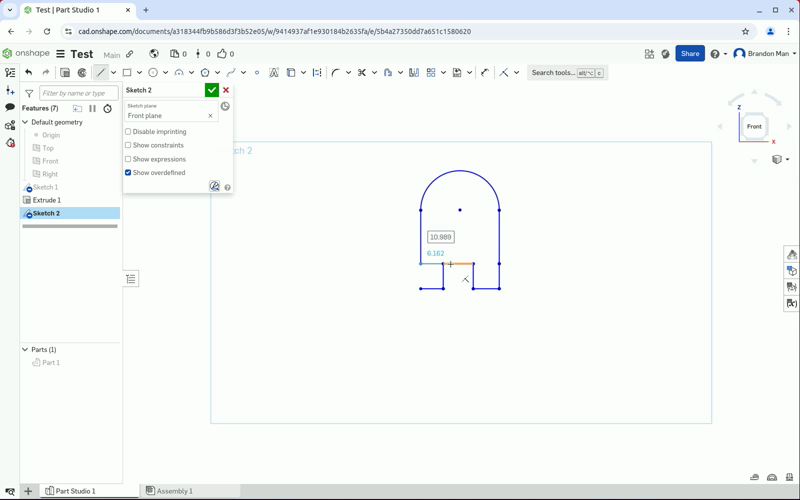
key_down(shift)
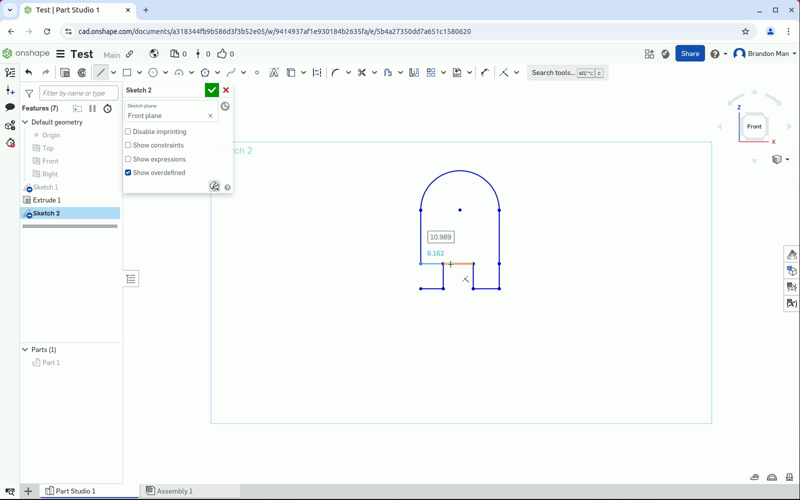
mouse_move(420, 288)
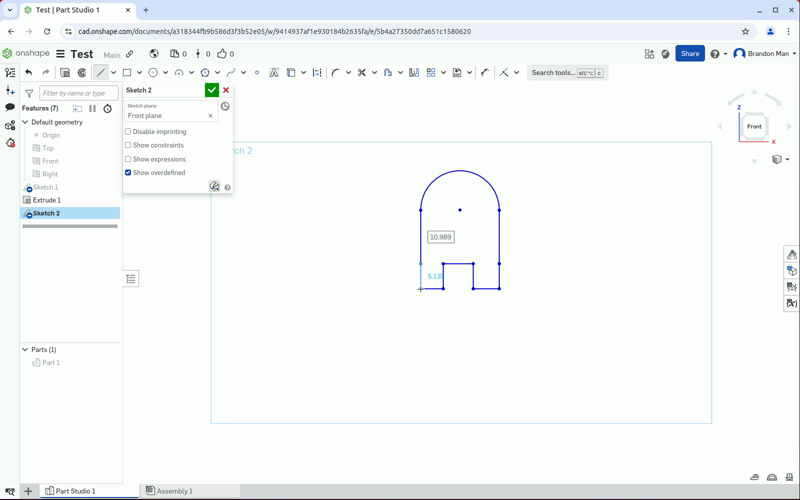
key_up(shift)
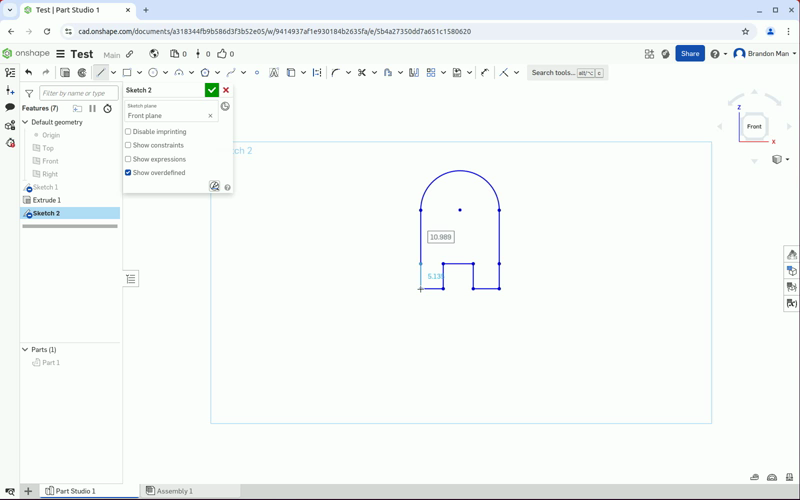
click(420, 288)
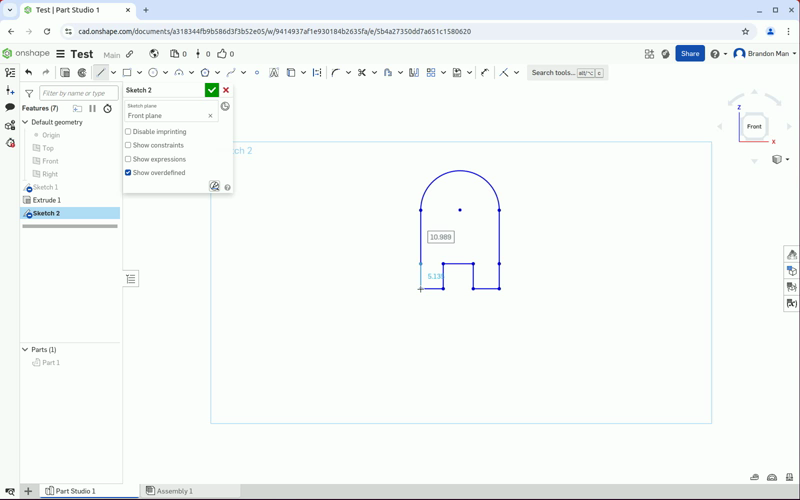
key(esc)
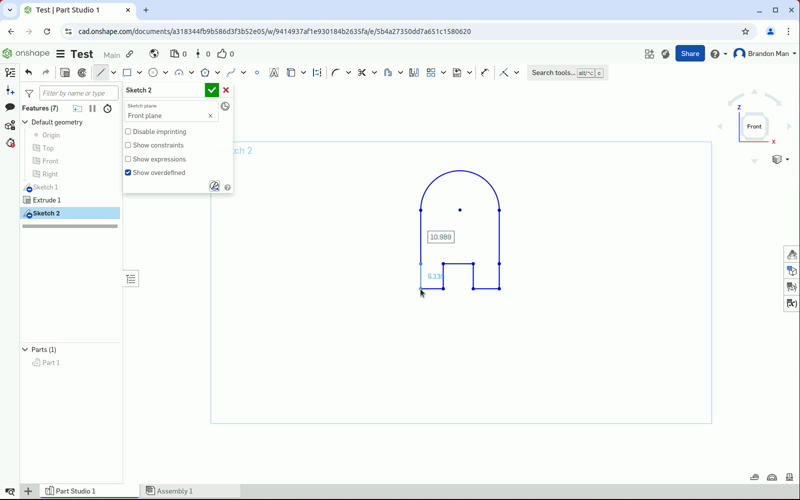
key(c)
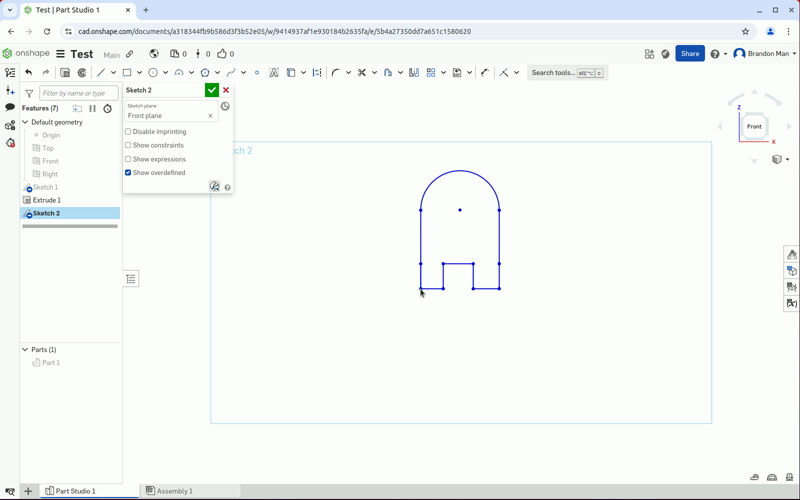
key_down(shift)
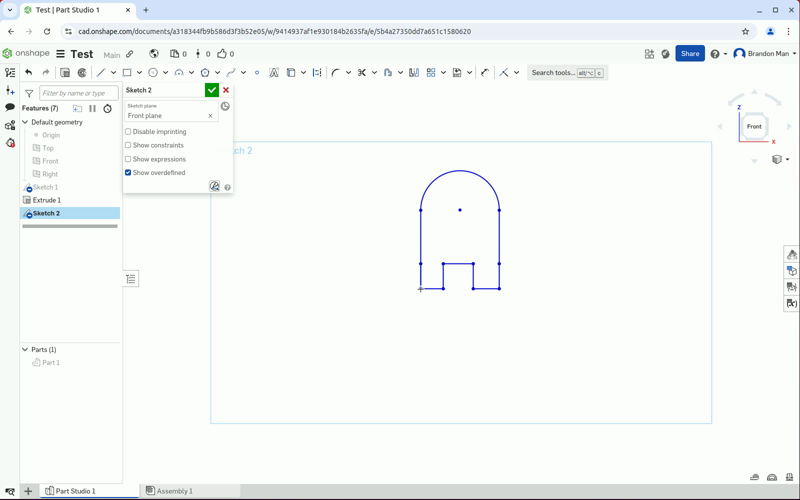
mouse_move(460, 210)
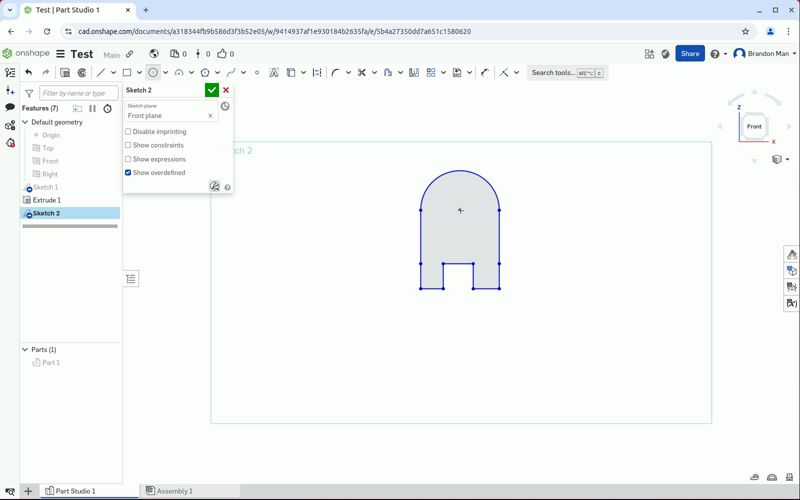
scroll(6)
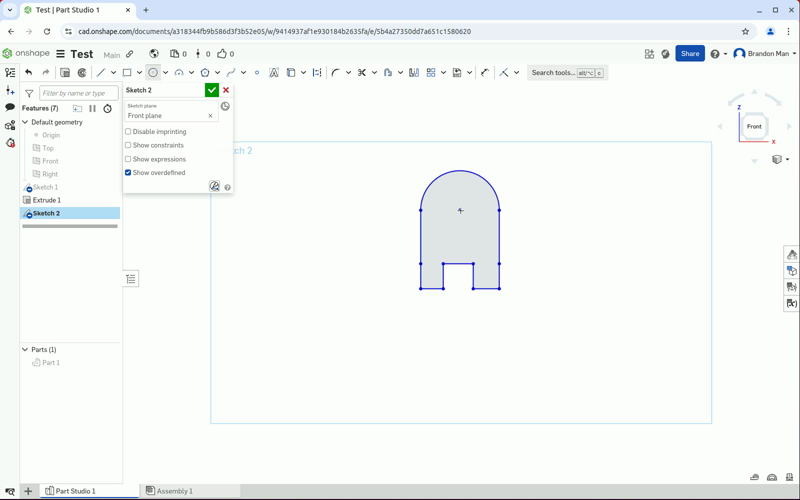
scroll(6)
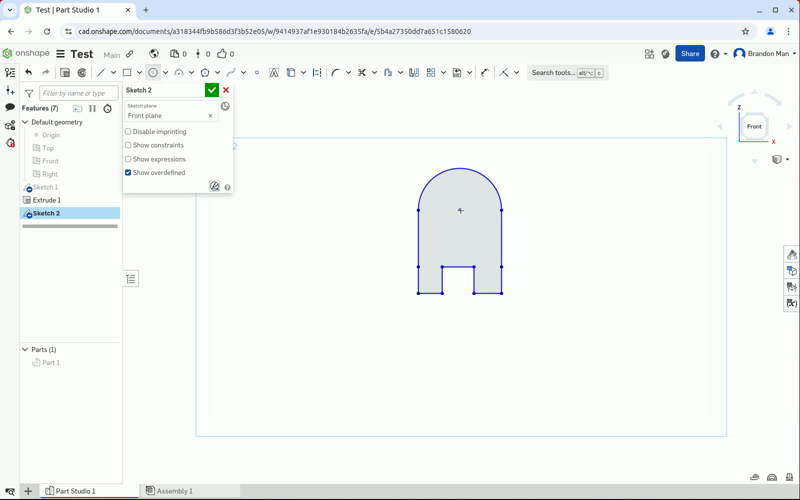
scroll(6)
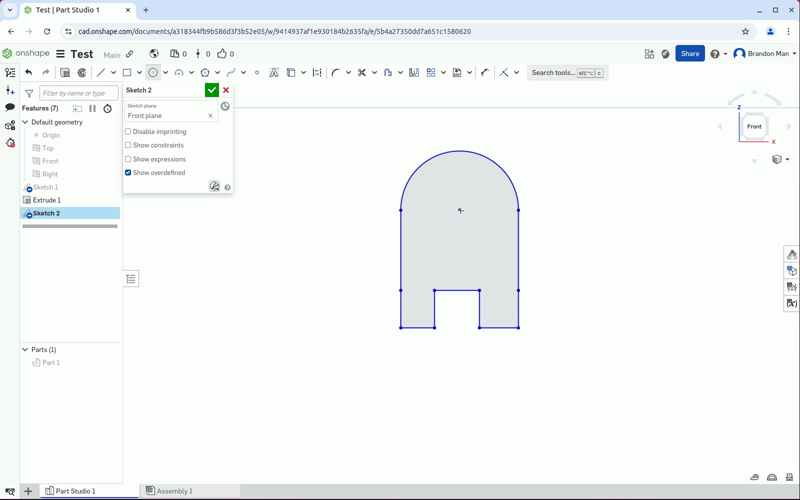
scroll(6)
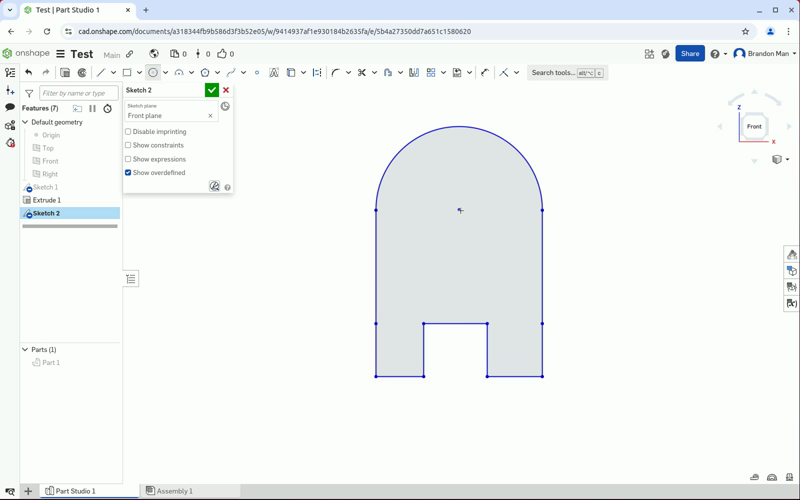
scroll(6)
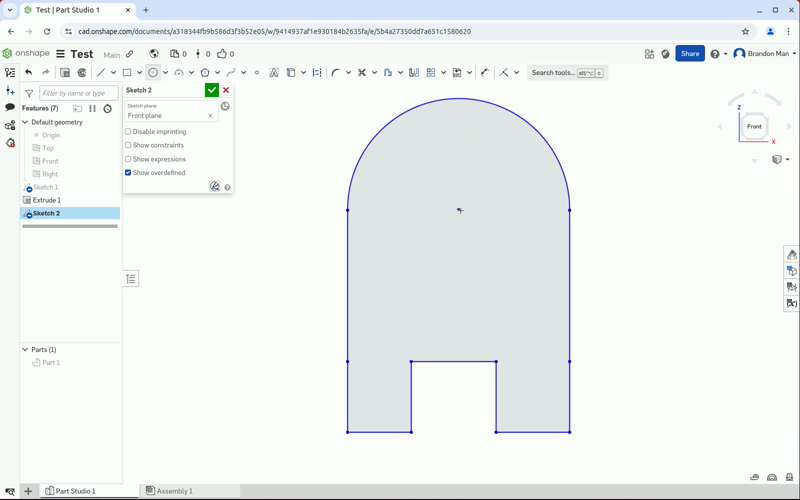
scroll(6)
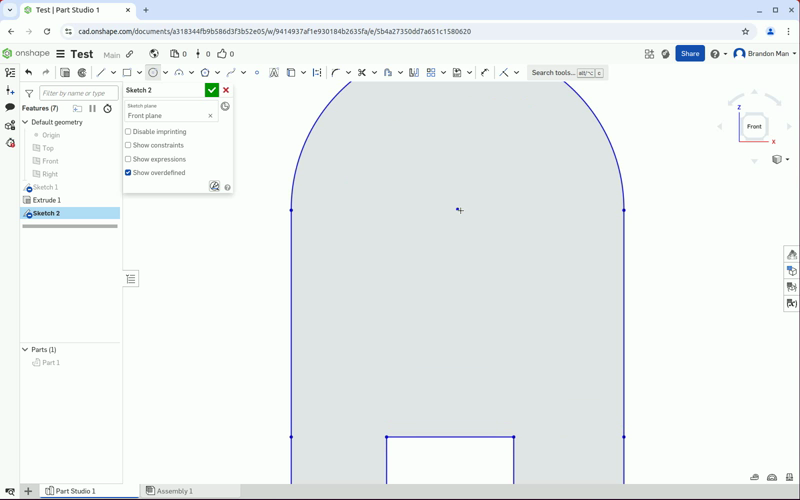
scroll(6)
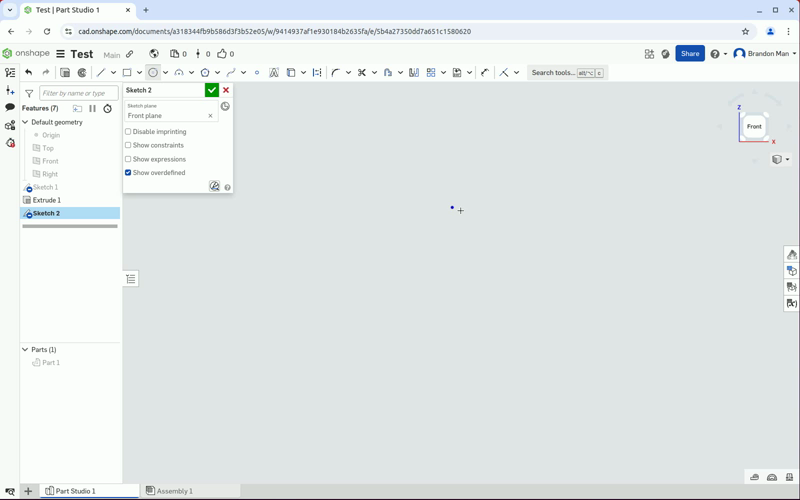
click(460, 210)
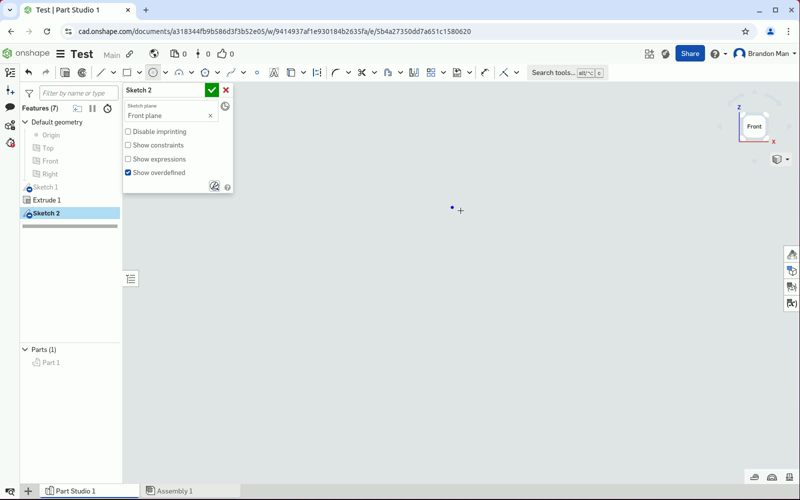
scroll(-6)
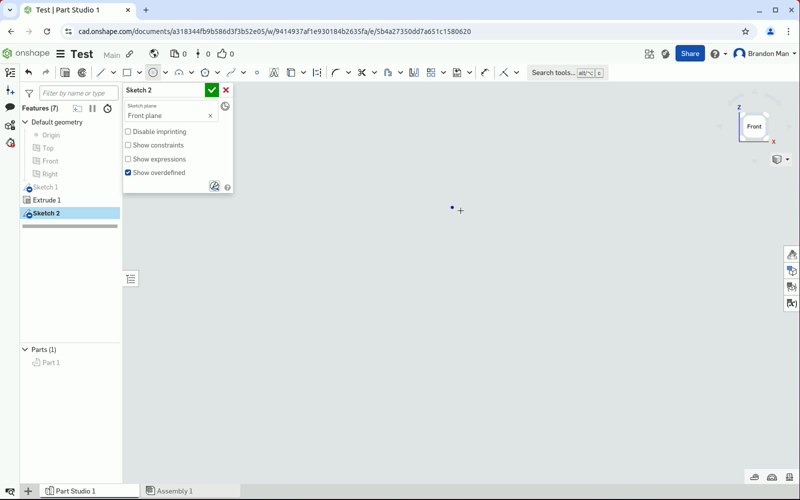
scroll(-6)
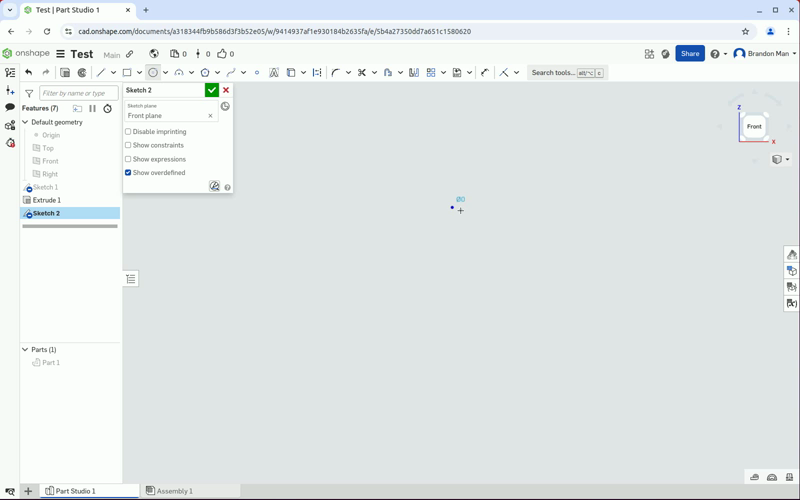
scroll(-6)
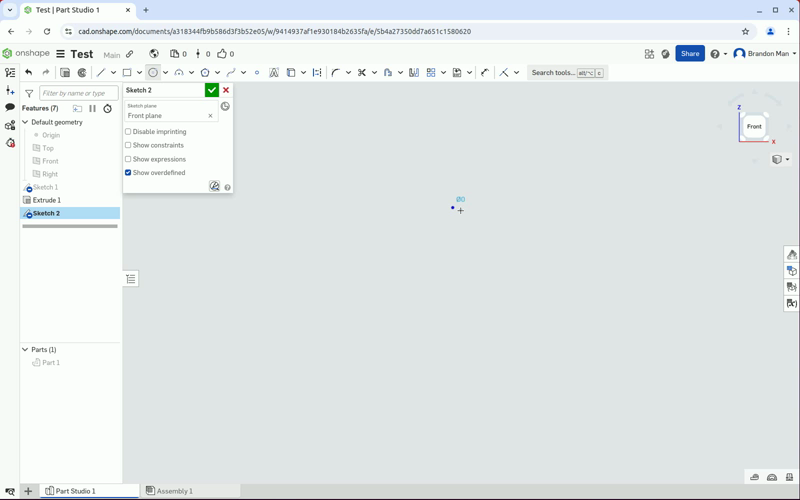
scroll(-6)
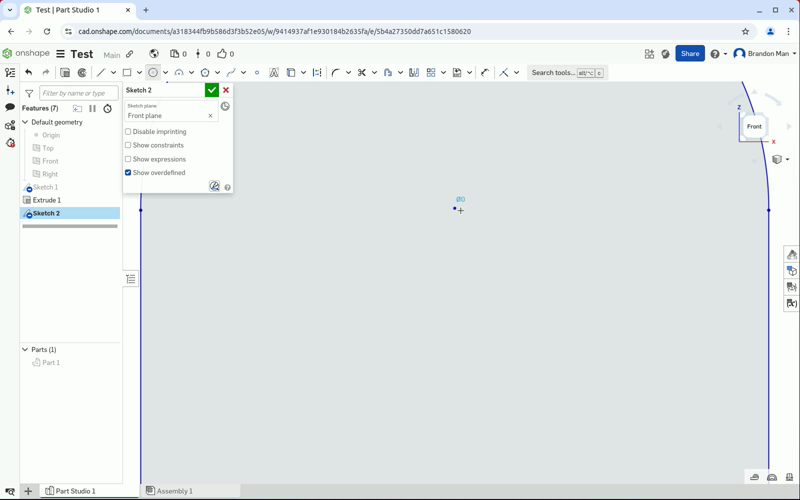
scroll(-6)
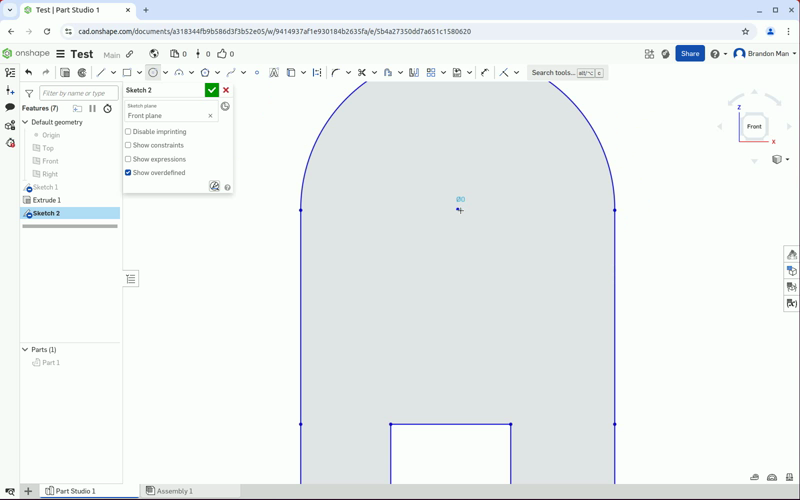
scroll(-6)
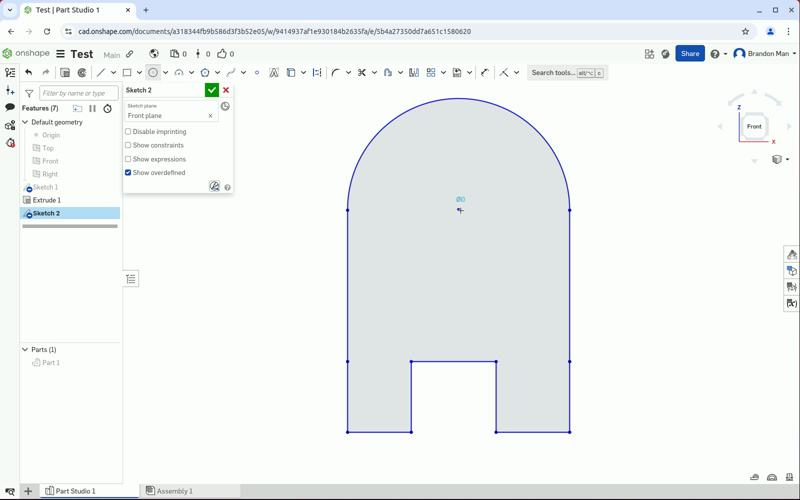
scroll(-6)
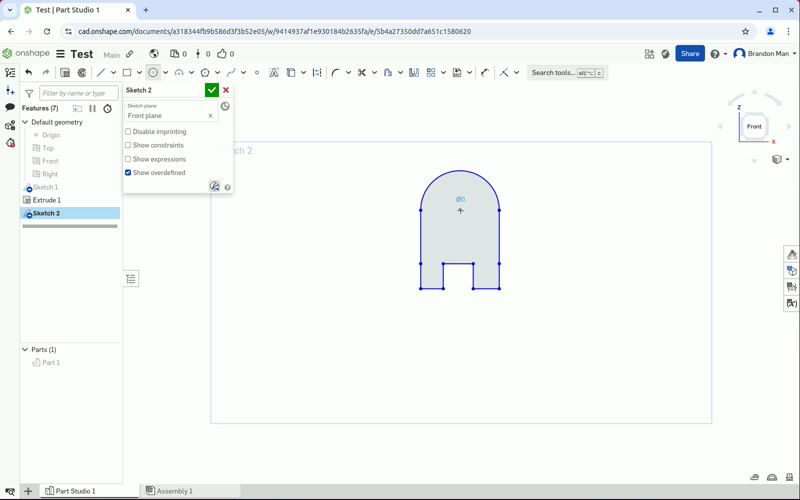
key_up(shift)
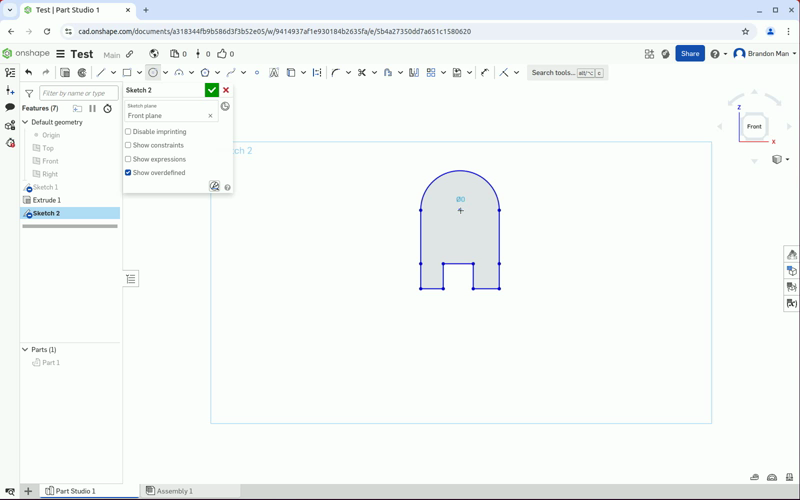
mouse_move(478, 210)
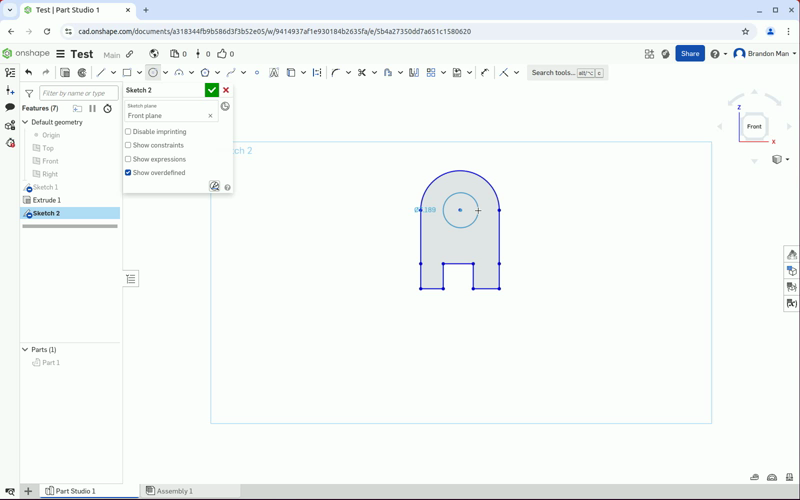
click(478, 210)
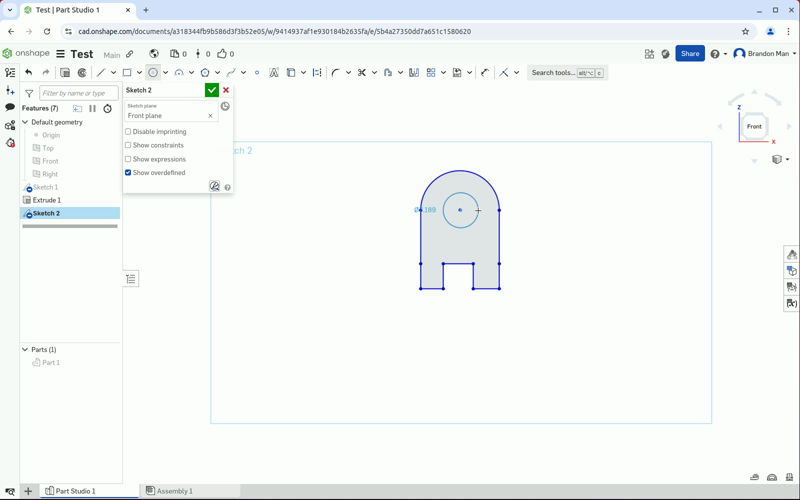
key(esc)
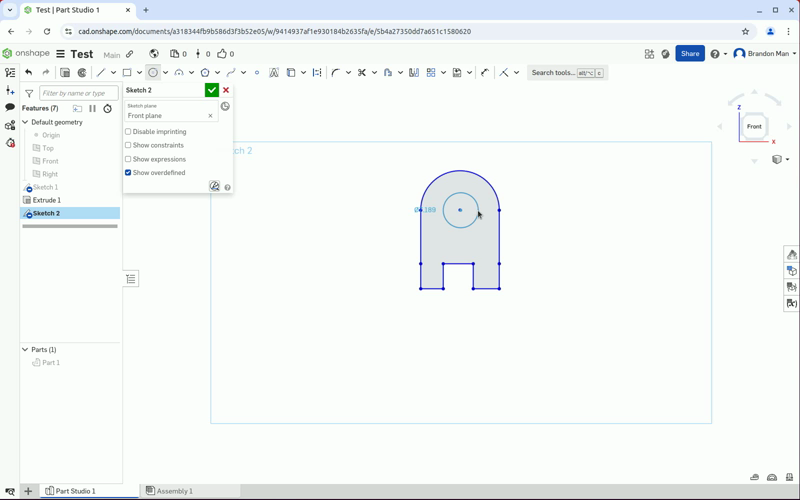
mouse_move(460, 250)
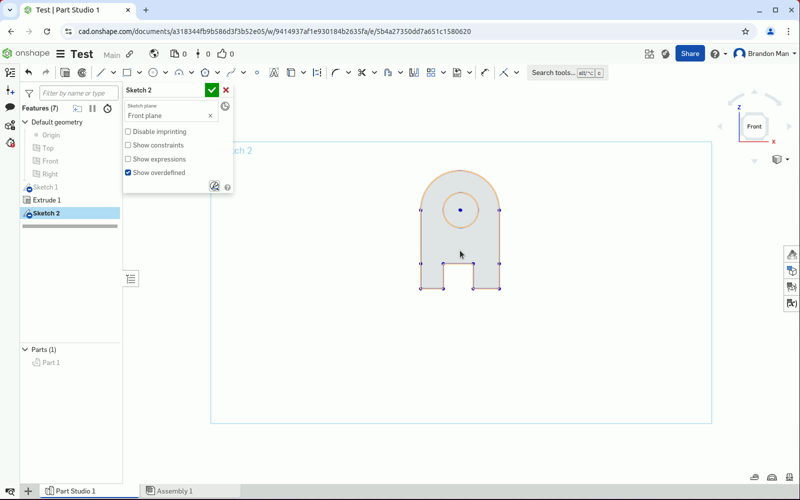
click(460, 250)
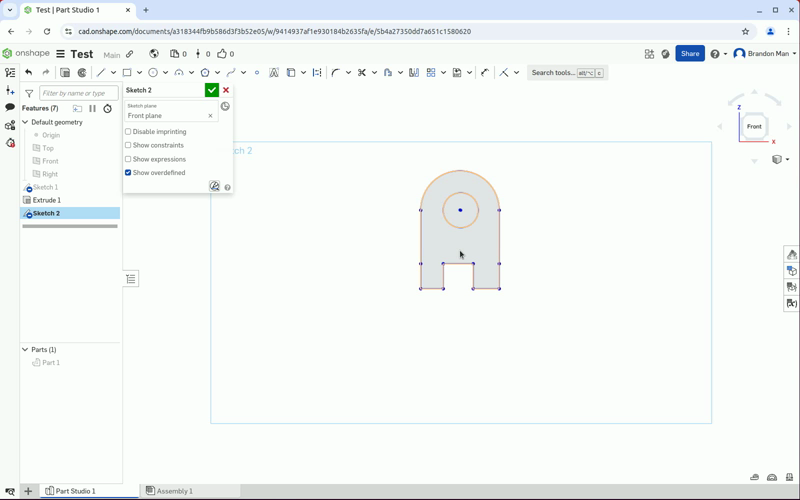
mouse_move(73, 352)
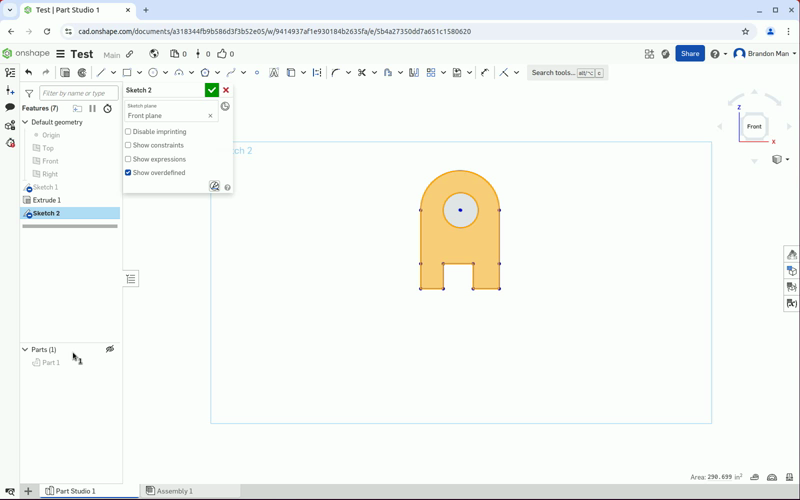
key(shift+y)
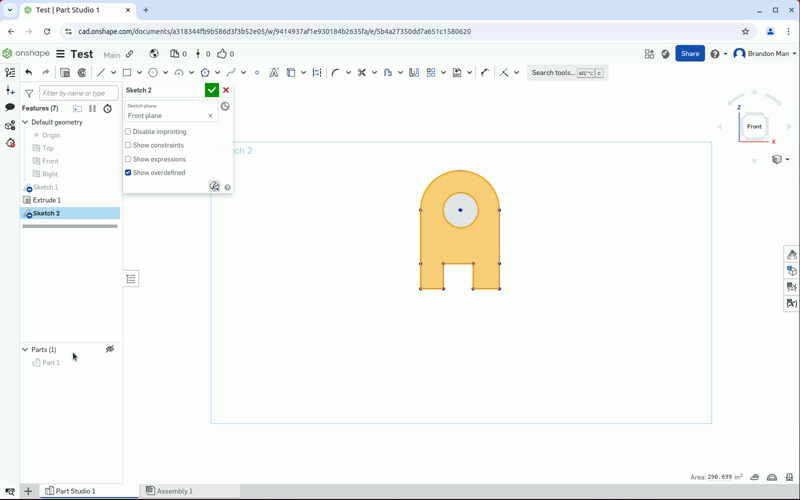
key(shift+e)
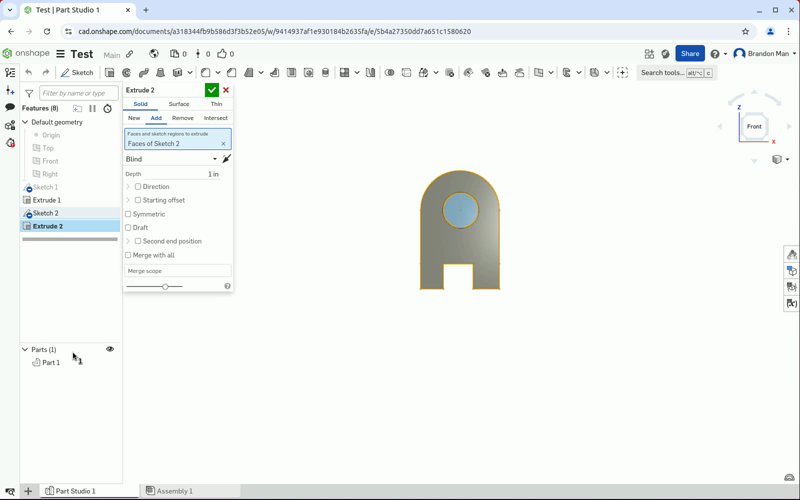
mouse_move(143, 106)
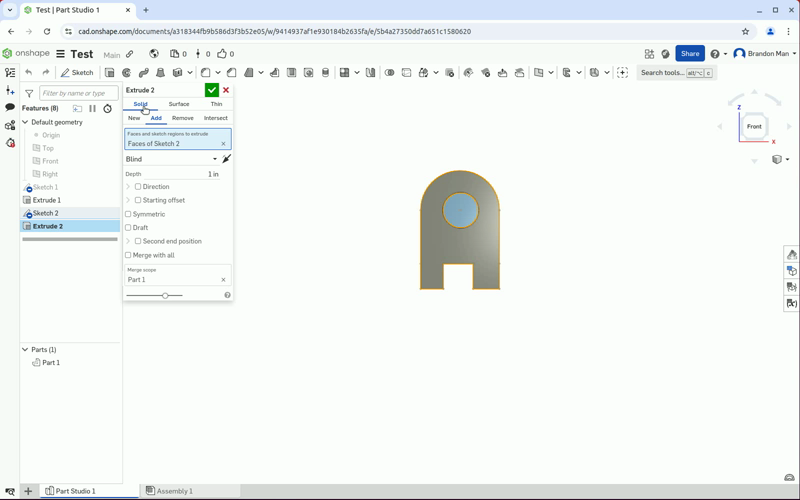
click(143, 106)
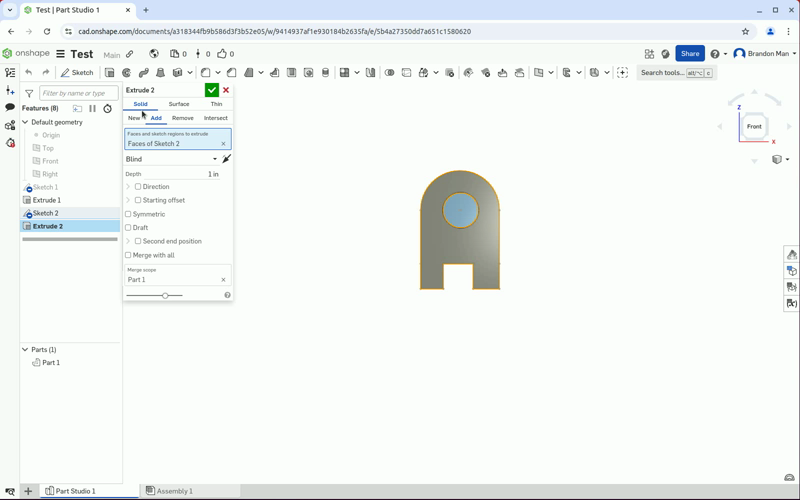
mouse_move(137, 120)
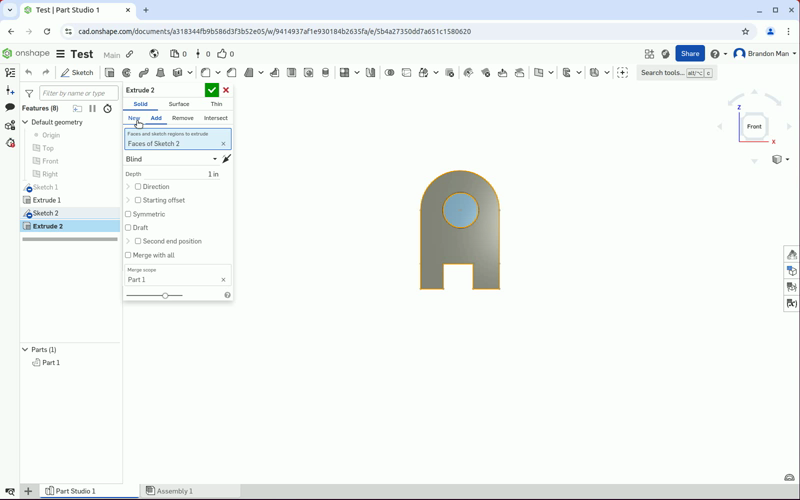
click(137, 120)
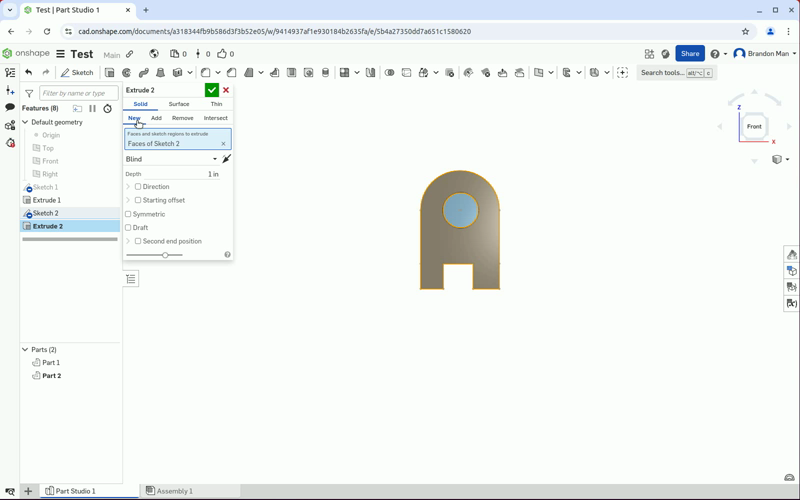
key(tab, 4)
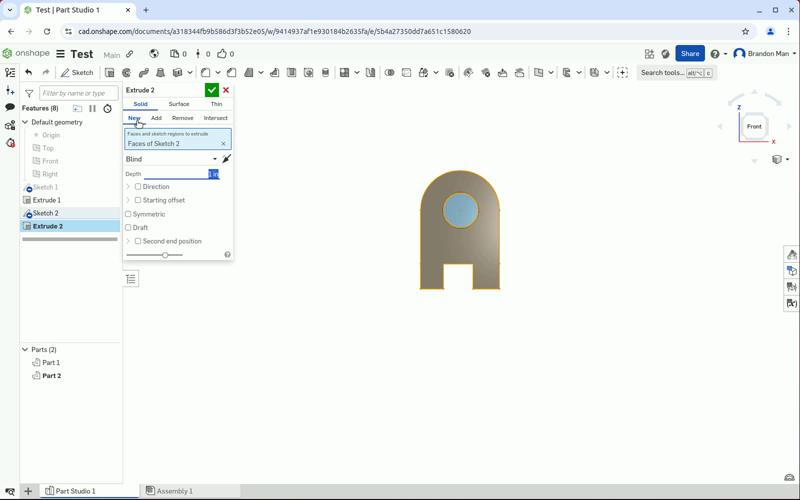
text(5.055)
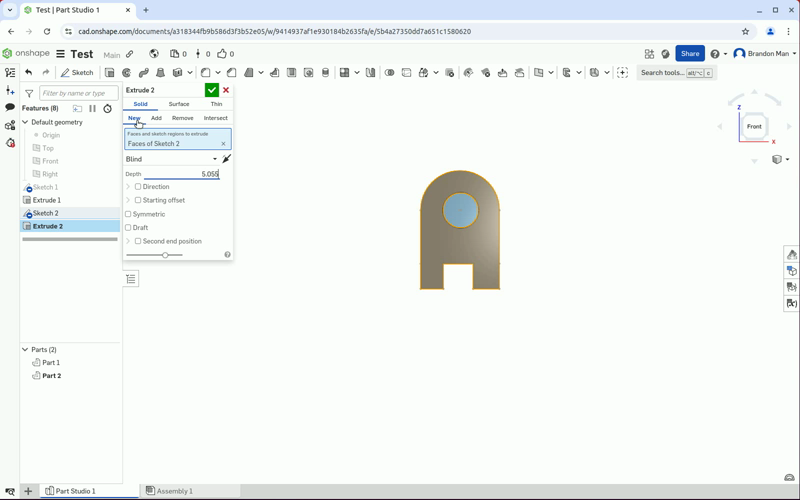
key(enter)
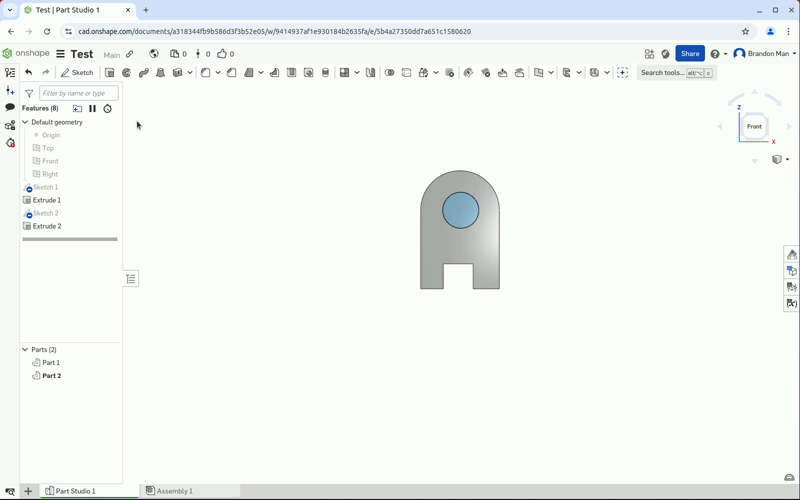
key(shift+h)
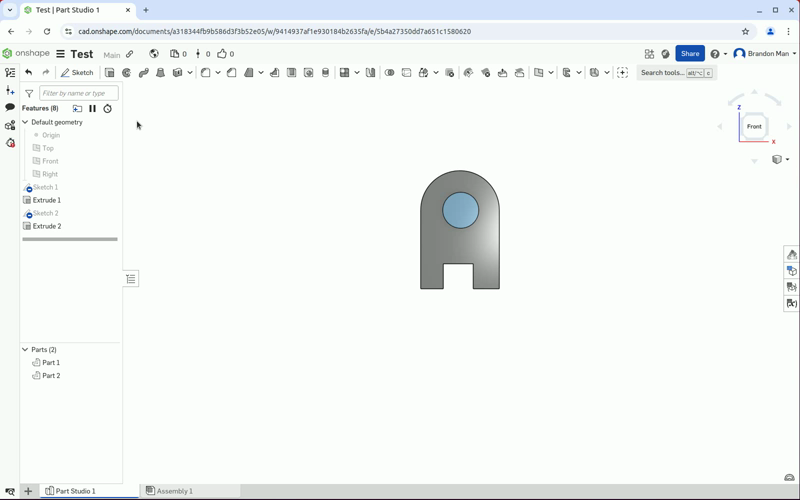
key(shift+h)
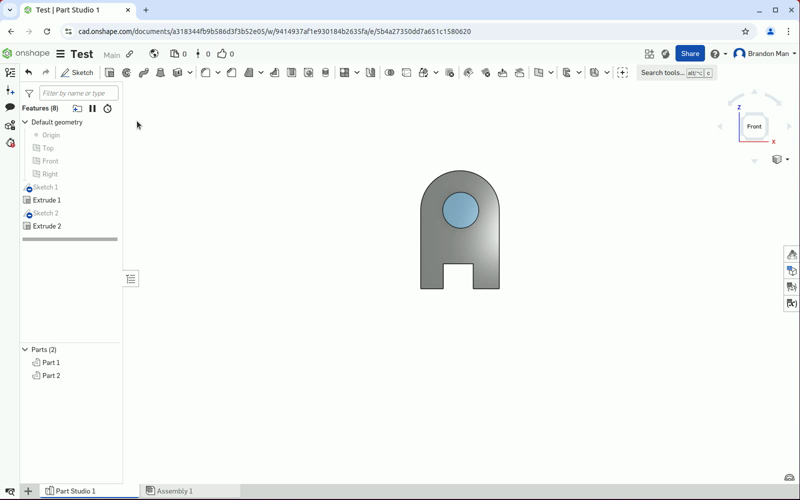
key(shift+7)
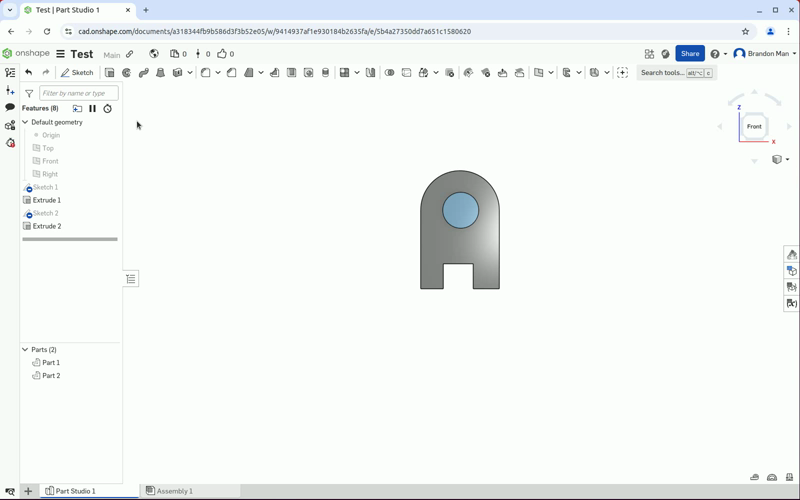
key(left, 2)
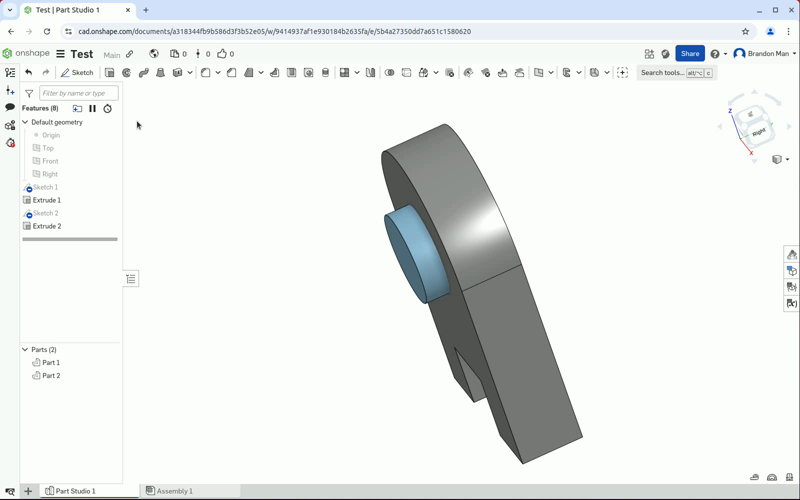
key(down, 2)
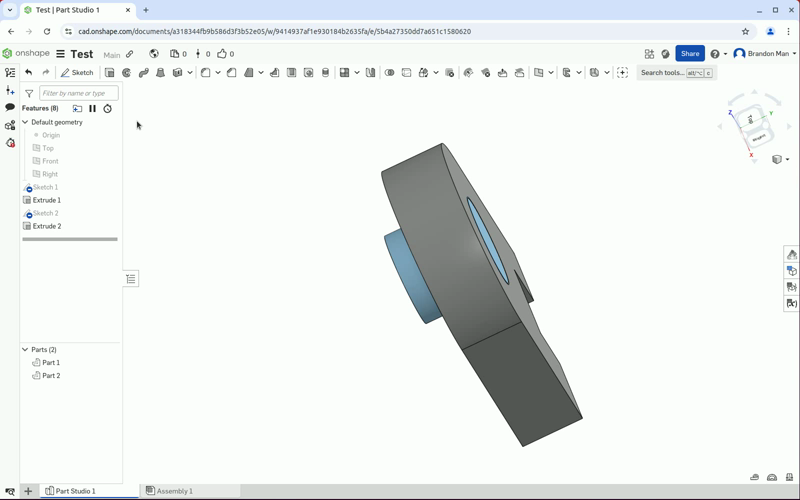
key(up, 2)
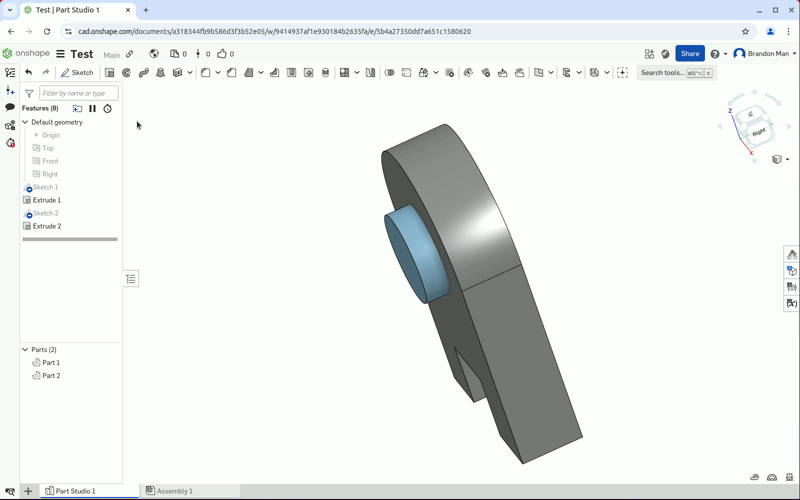
key(right, 2)
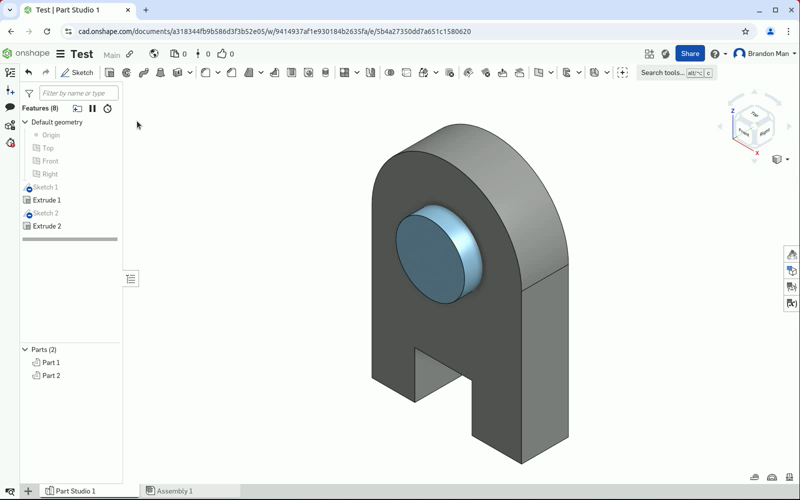
mouse_move(73, 189)
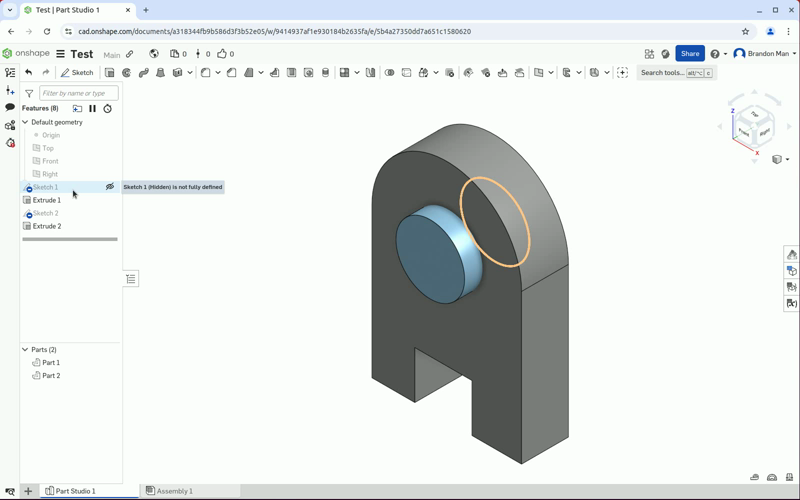
click(73, 189)